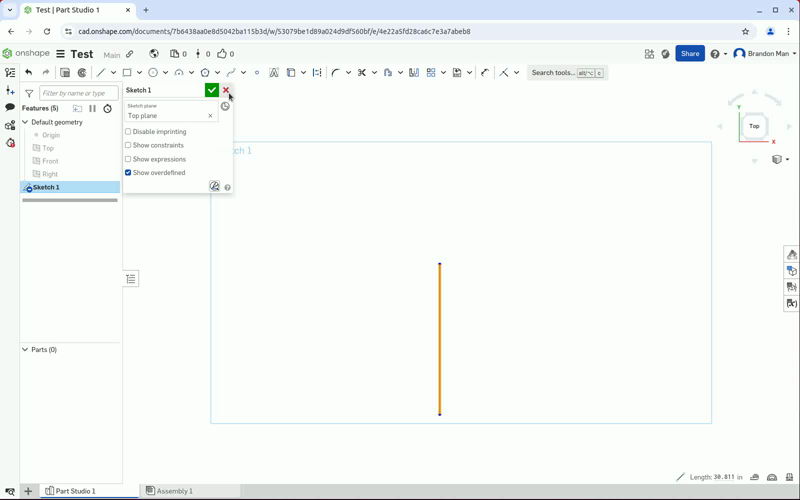
key(shift+h)
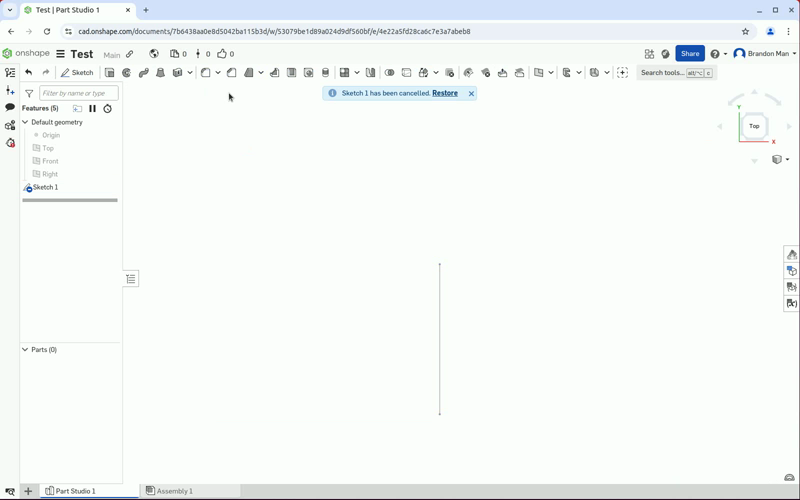
key(shift+s)
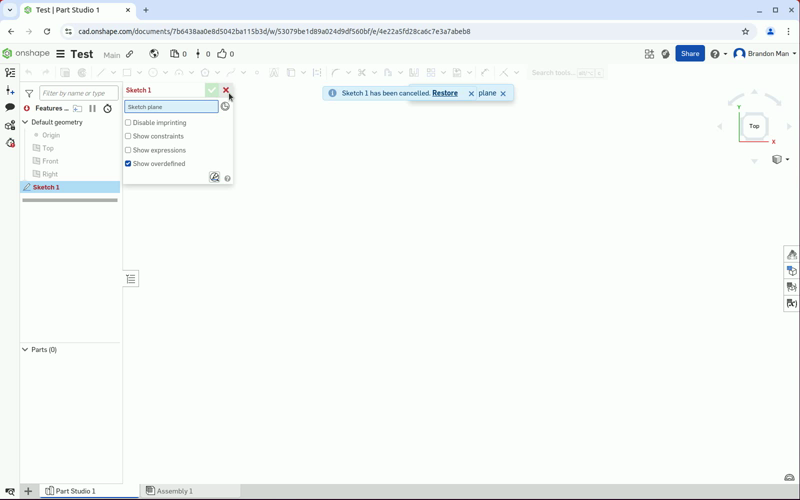
mouse_move(73, 150)
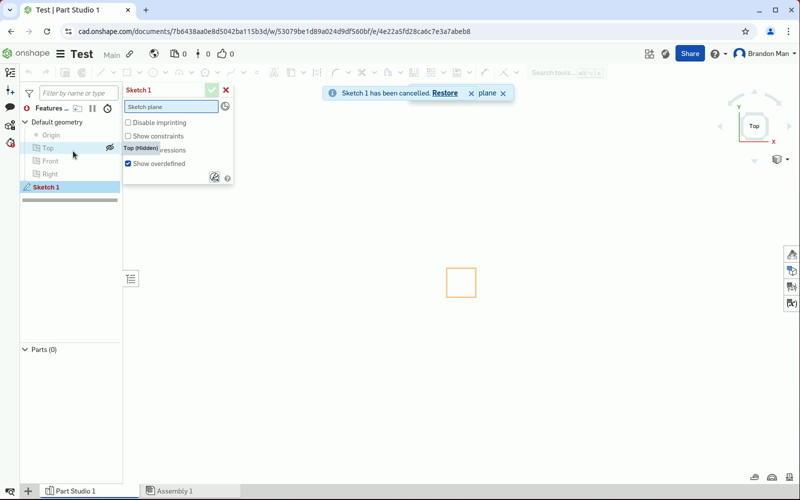
click(73, 150)
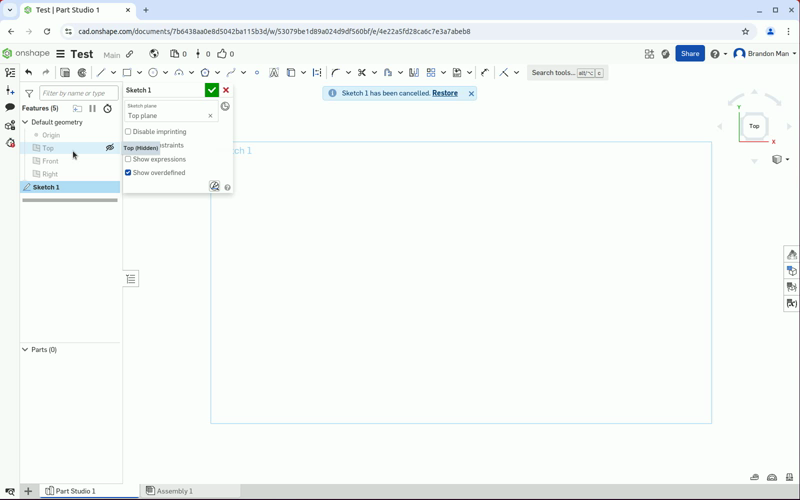
mouse_move(73, 352)
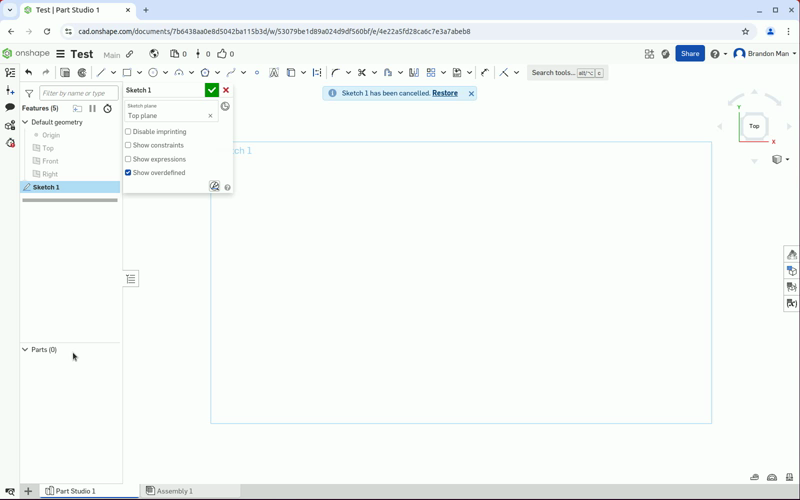
key(y)
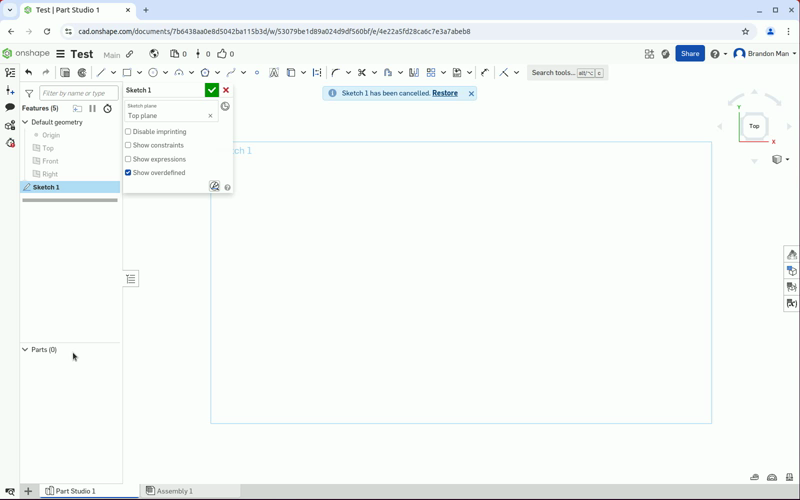
key(l)
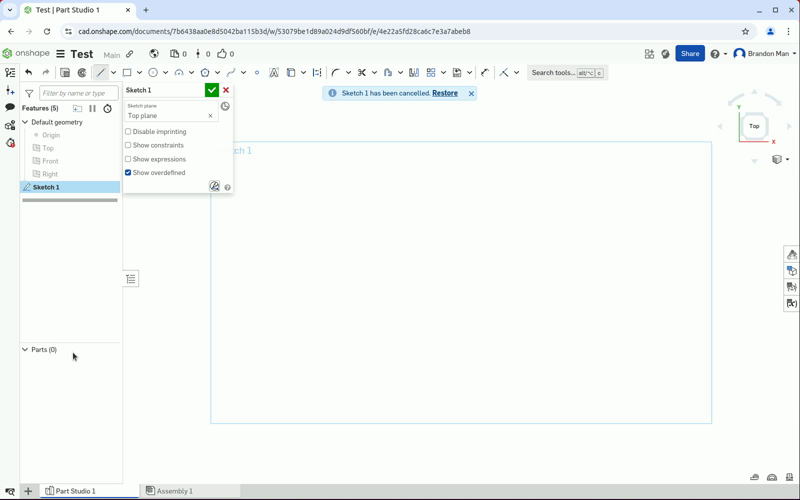
key_down(shift)
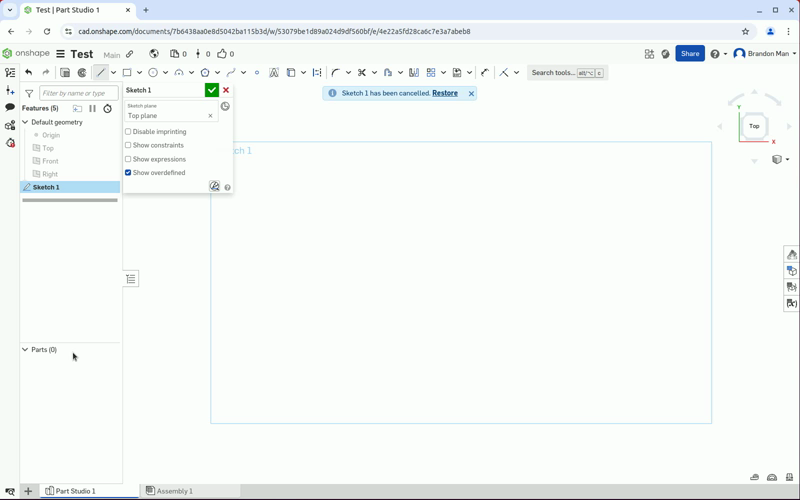
mouse_move(410, 321)
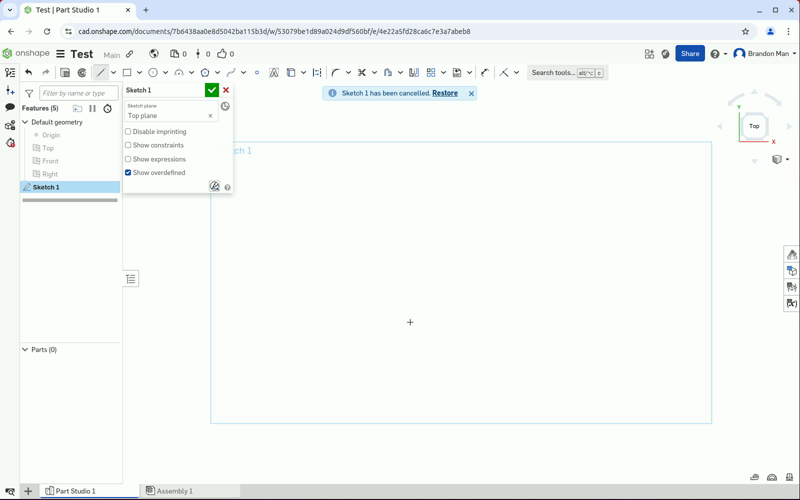
click(410, 321)
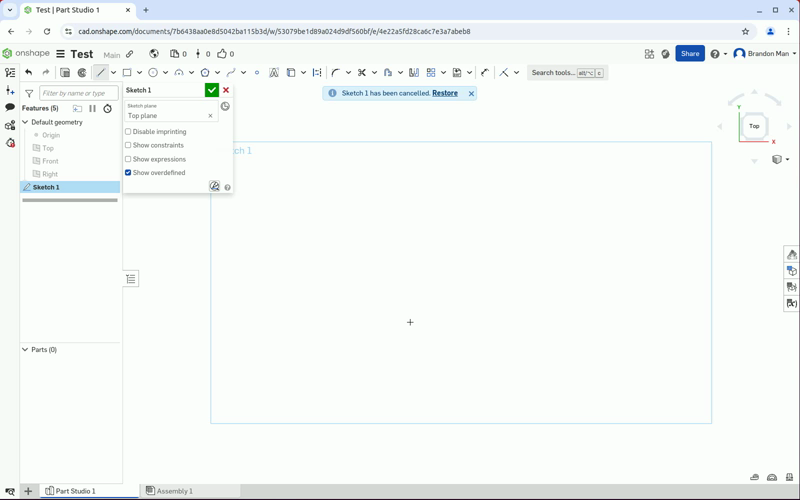
key_up(shift)
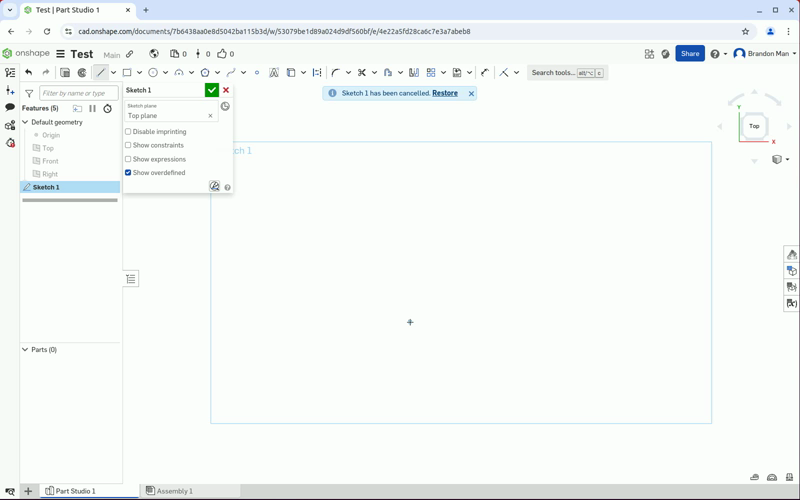
key_down(shift)
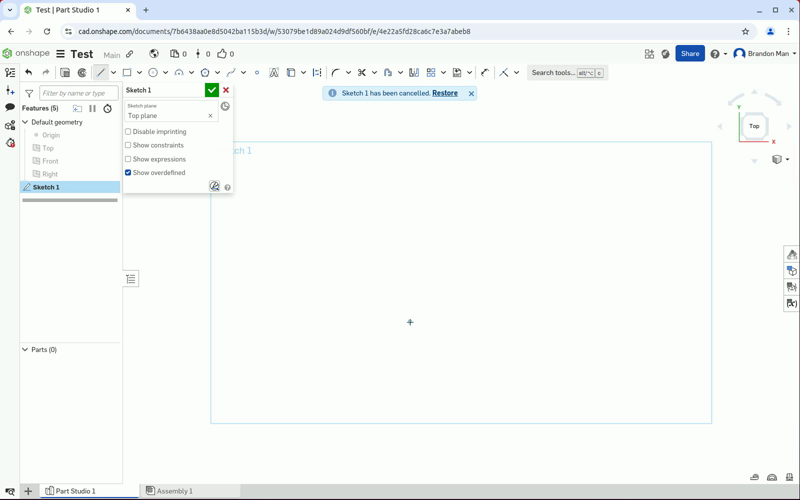
mouse_move(522, 321)
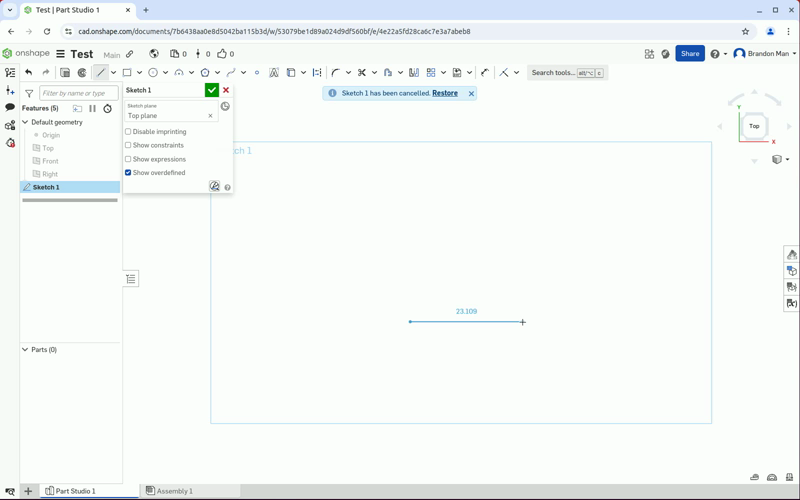
click(522, 321)
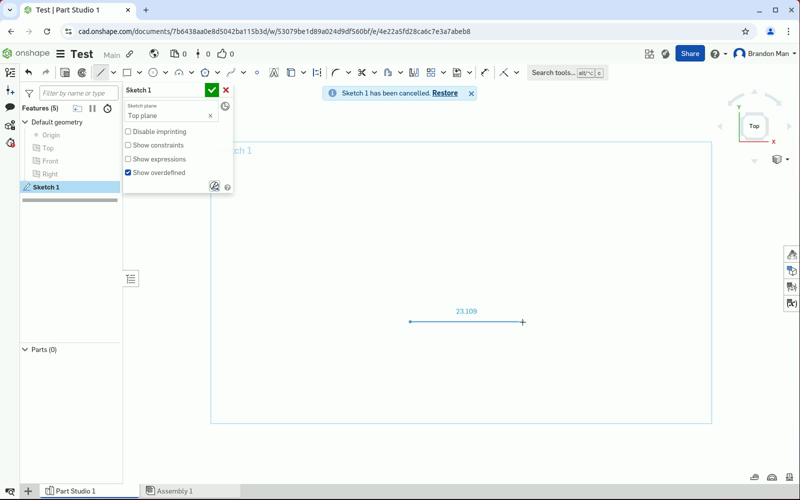
key_up(shift)
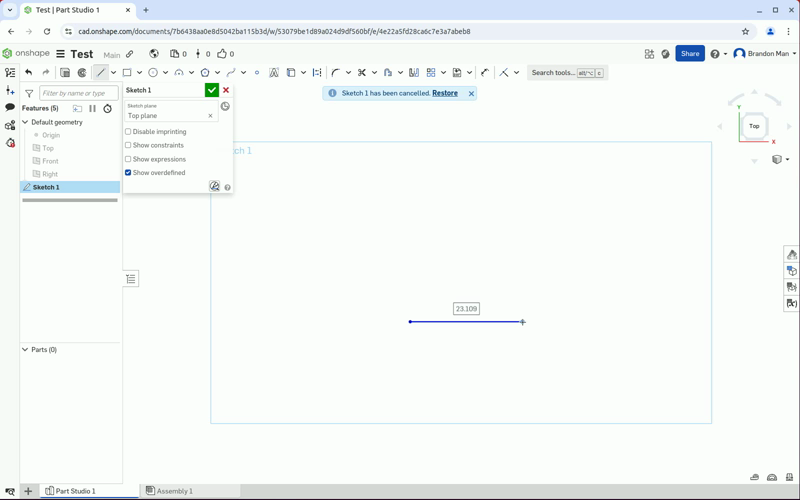
key_down(shift)
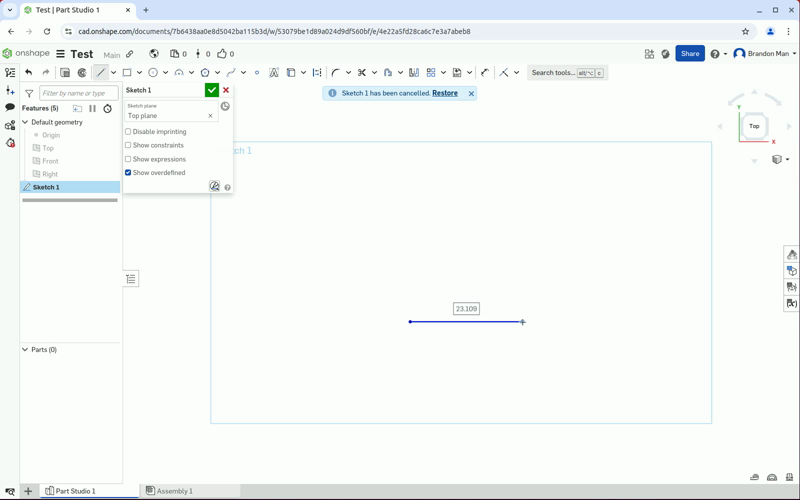
mouse_move(522, 209)
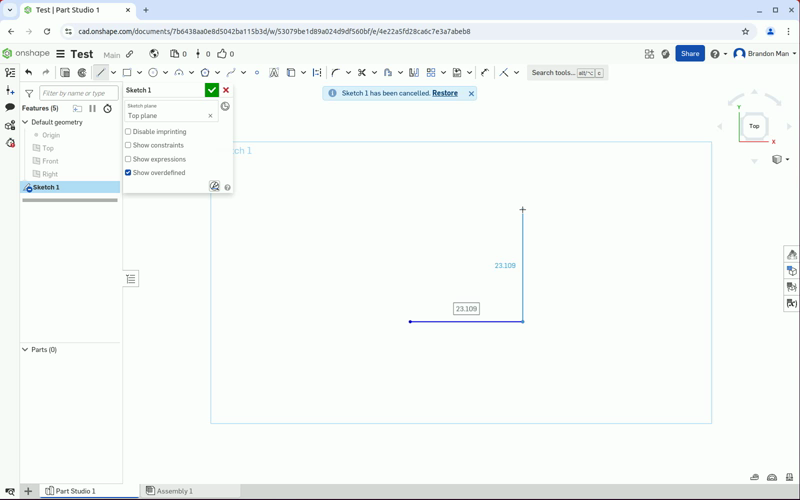
click(522, 209)
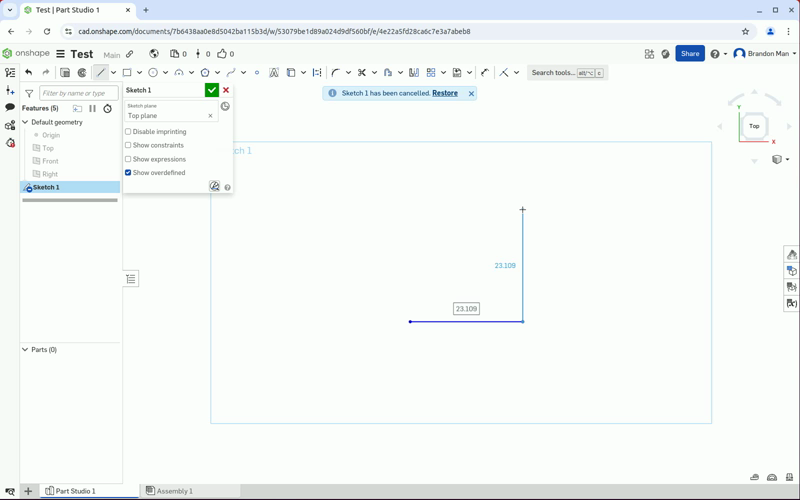
key_up(shift)
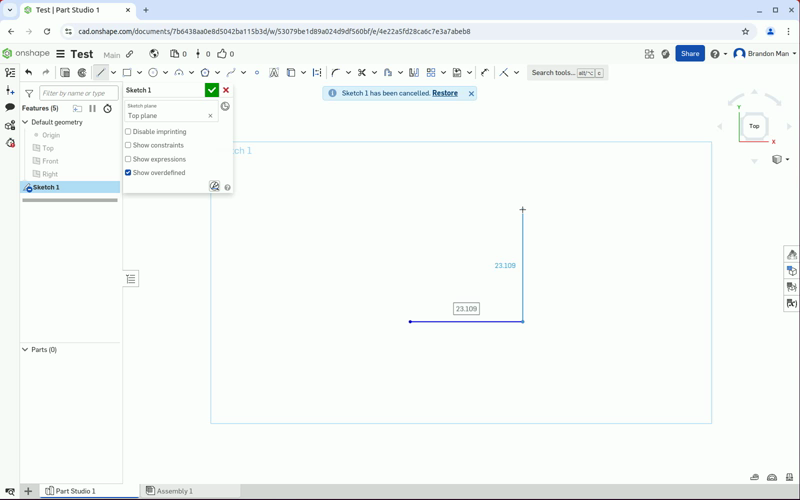
key_down(shift)
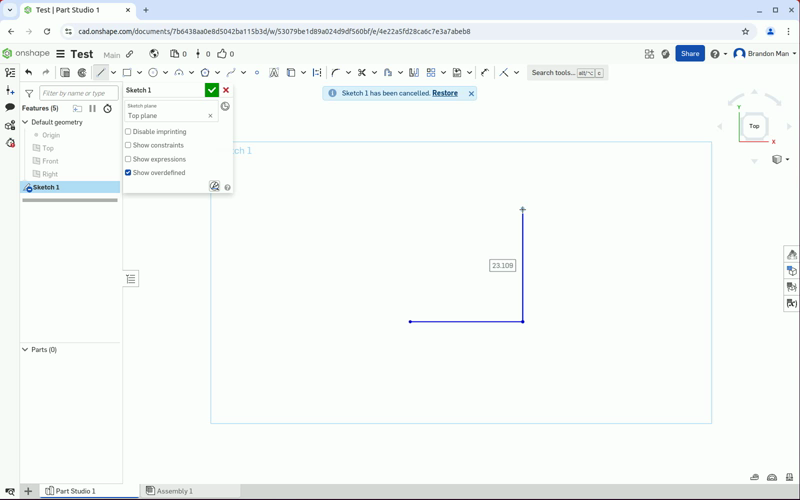
mouse_move(410, 209)
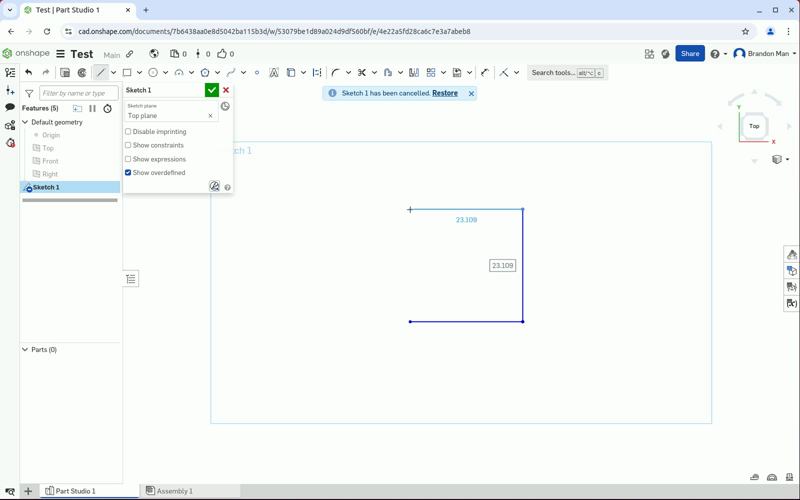
click(410, 209)
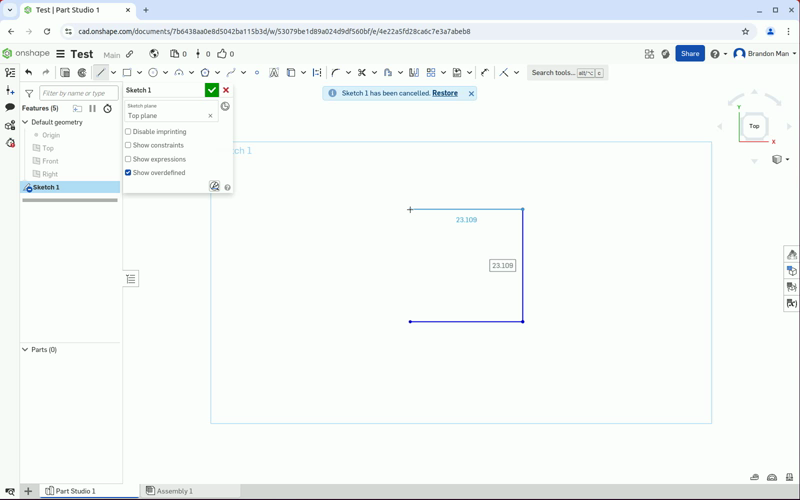
key_up(shift)
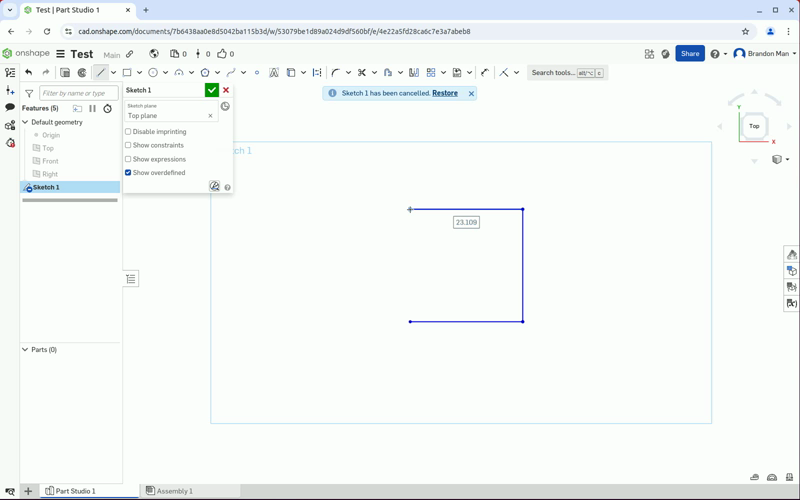
key_down(shift)
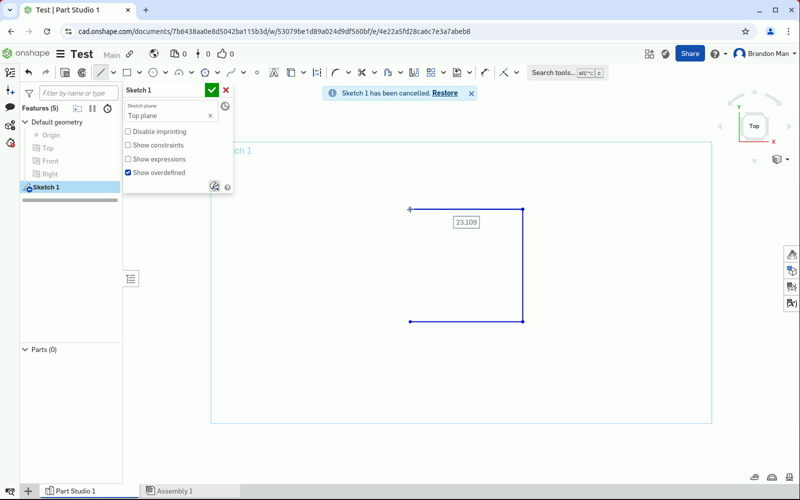
mouse_move(410, 321)
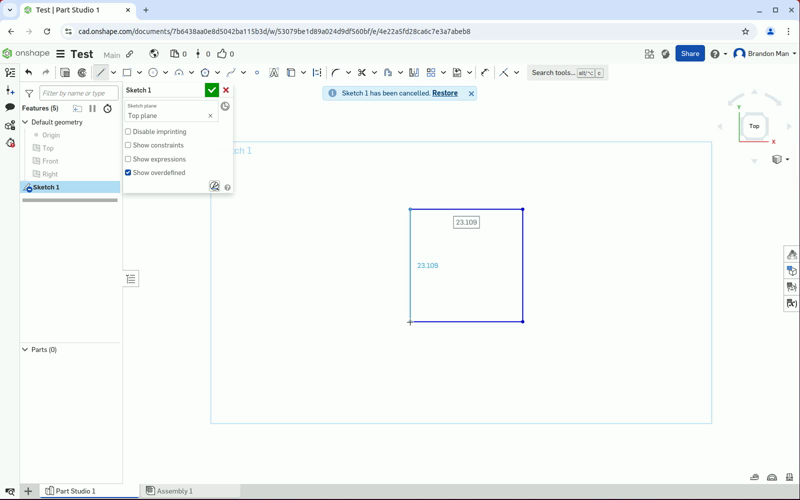
key_up(shift)
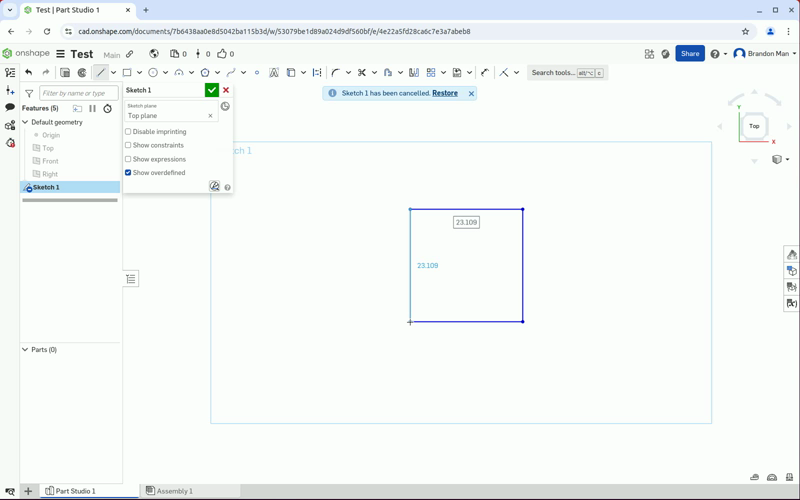
click(410, 321)
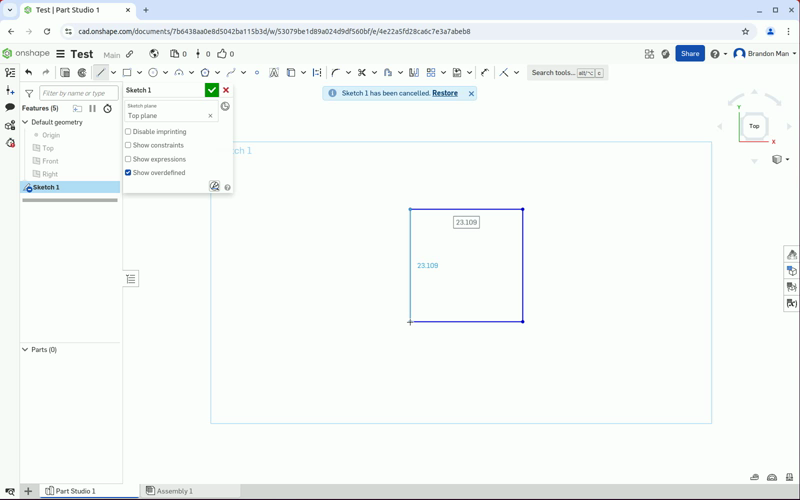
key(esc)
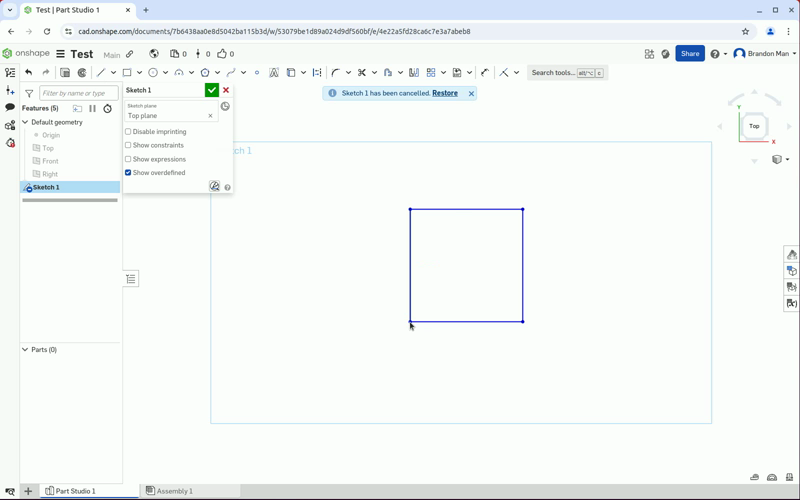
mouse_move(426, 256)
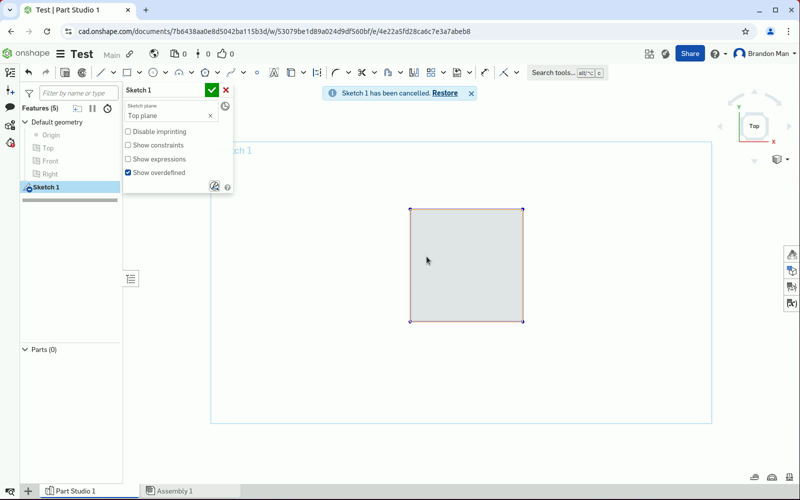
click(426, 256)
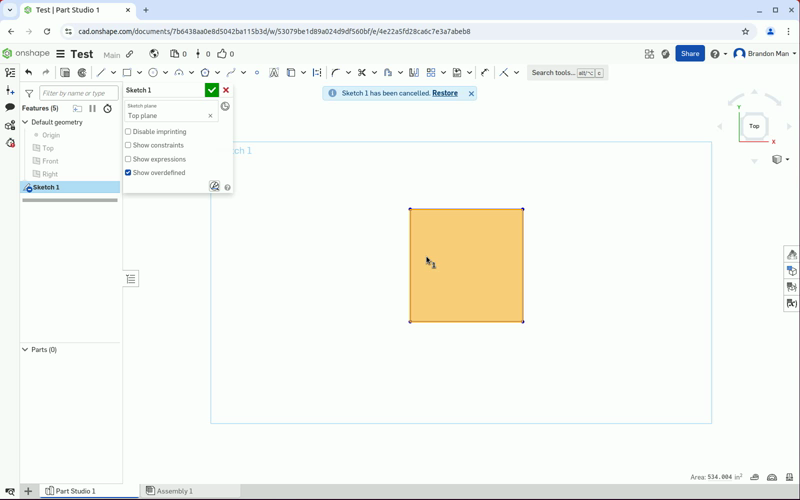
mouse_move(73, 352)
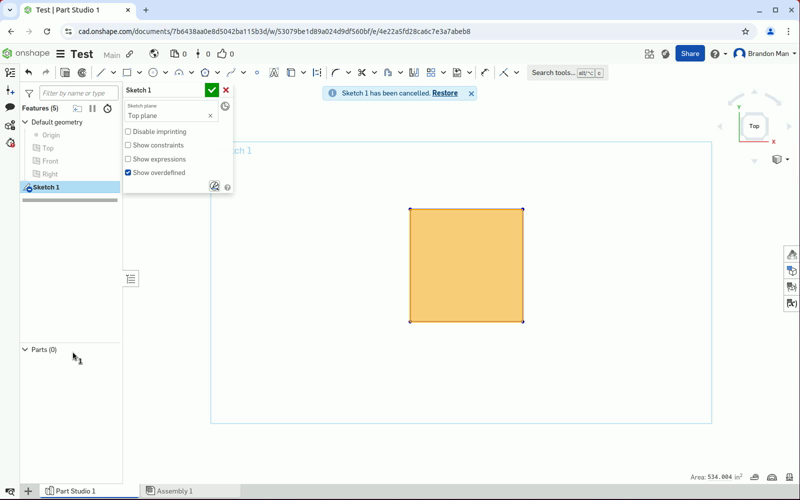
key(shift+y)
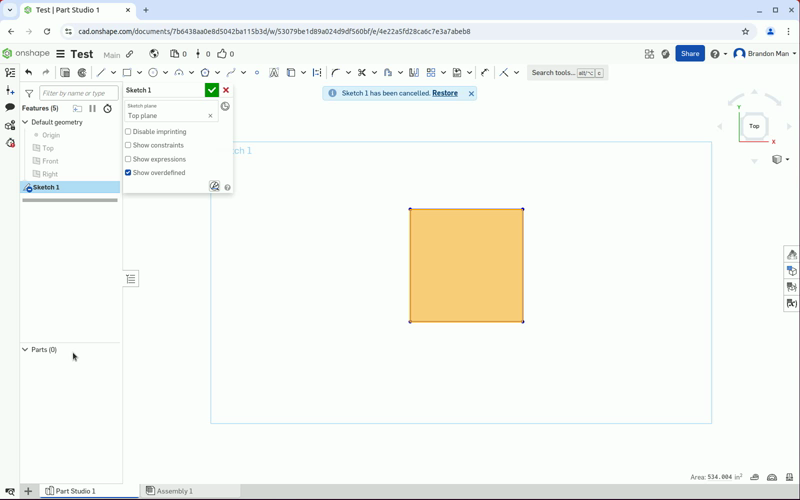
key(shift+e)
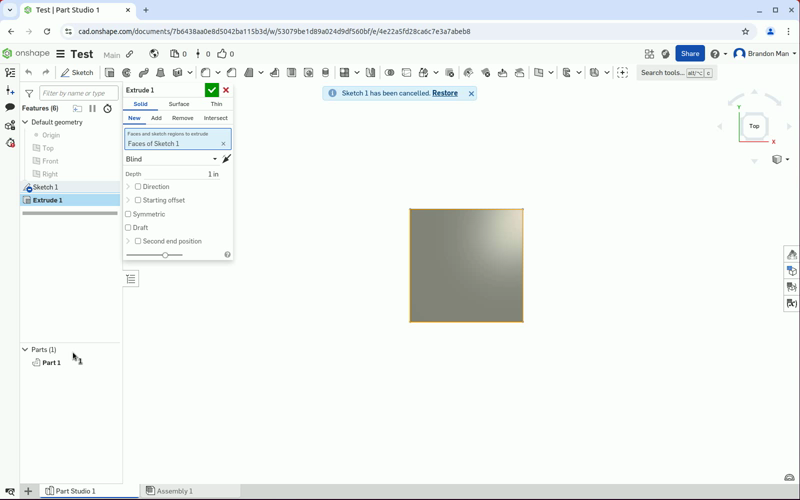
mouse_move(143, 106)
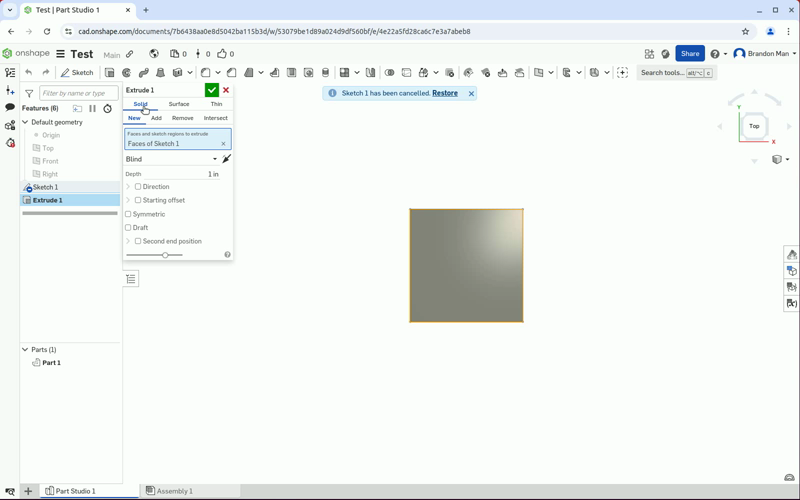
click(143, 106)
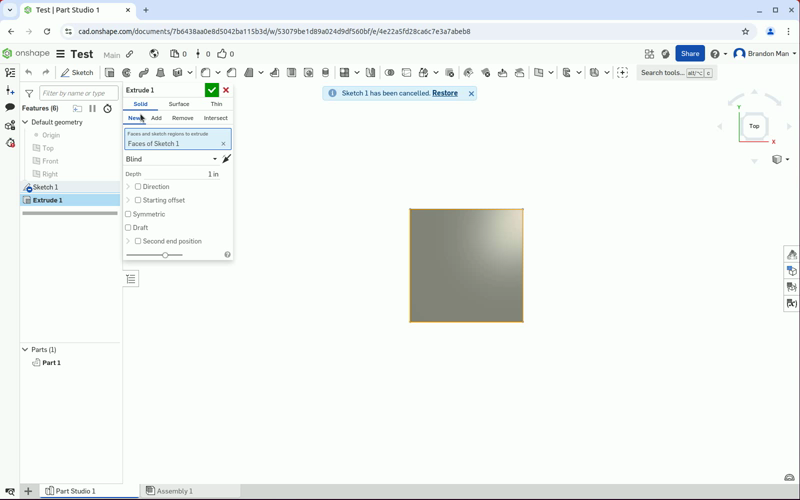
mouse_move(137, 120)
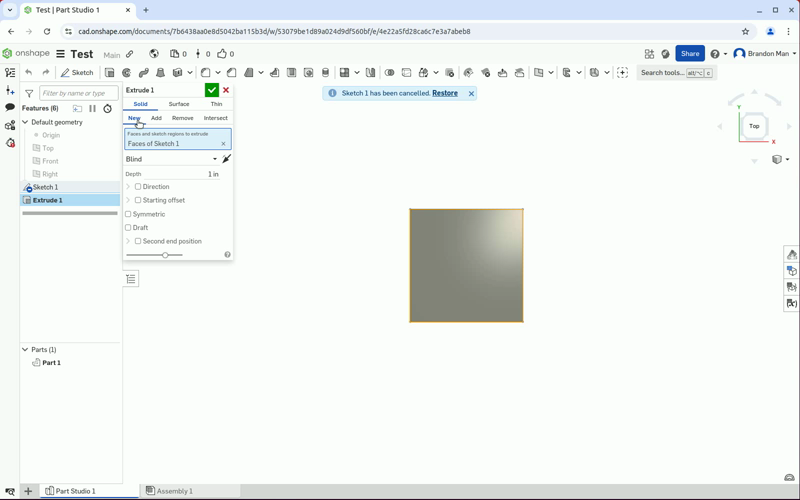
click(137, 120)
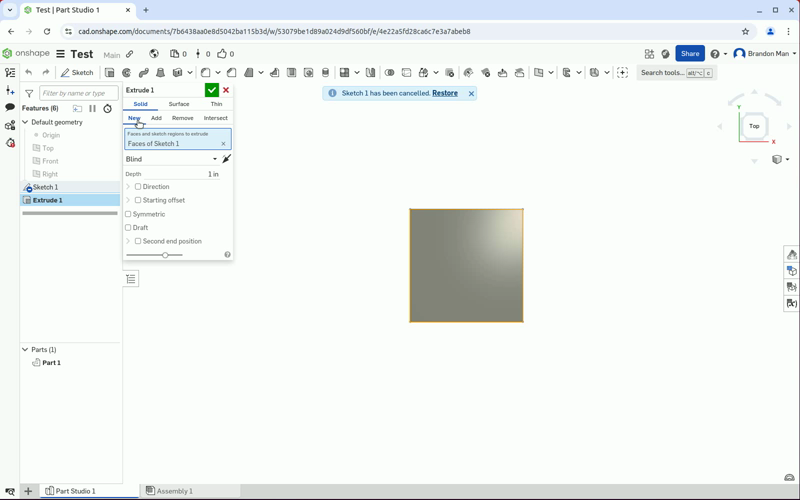
key(tab, 4)
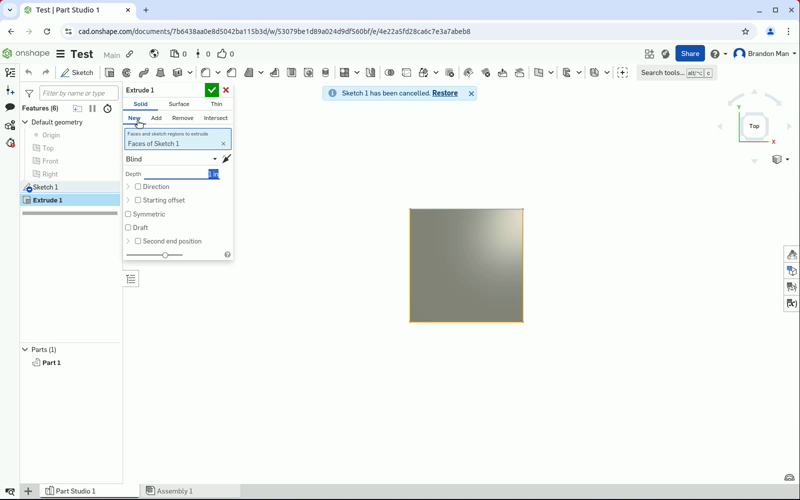
text(11.554)
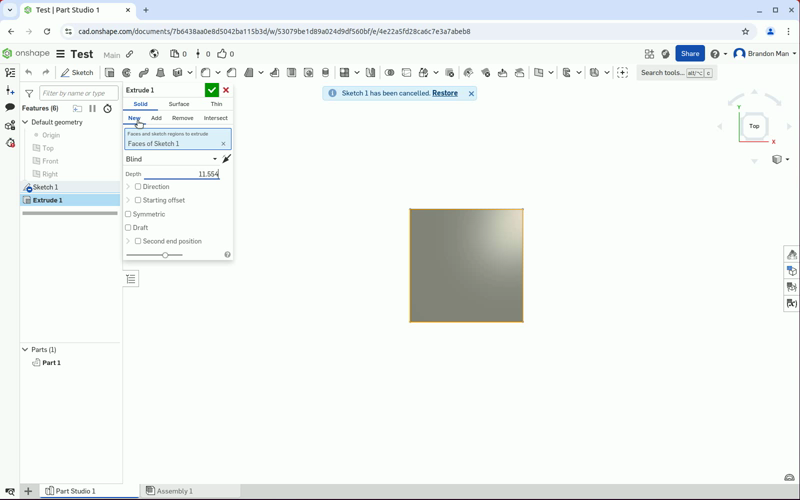
key(enter)
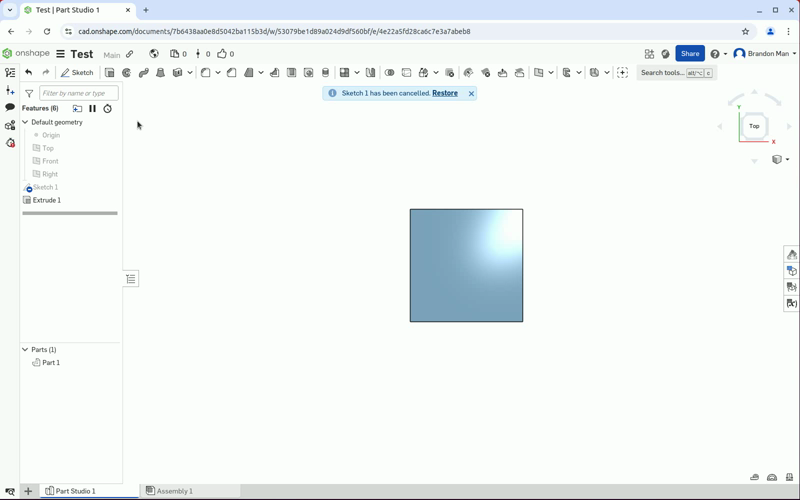
key(shift+h)
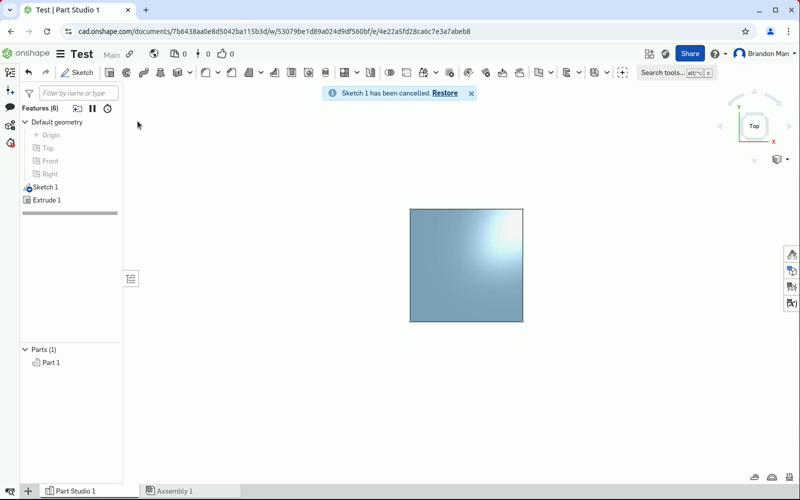
key(shift+h)
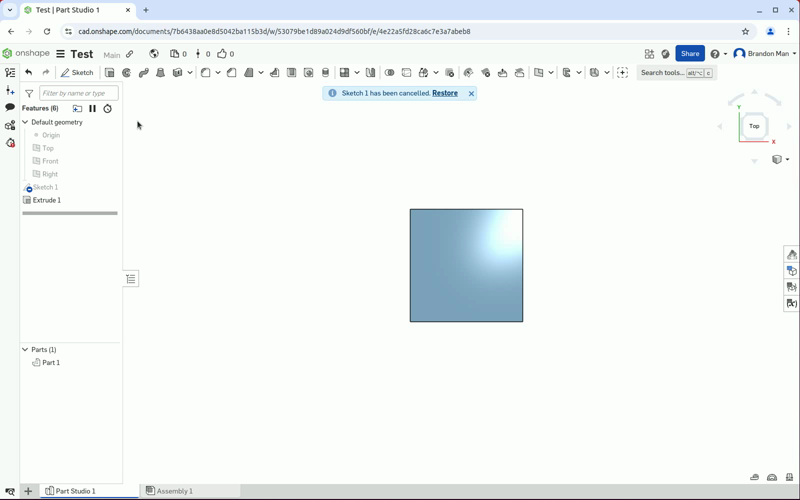
mouse_move(73, 189)
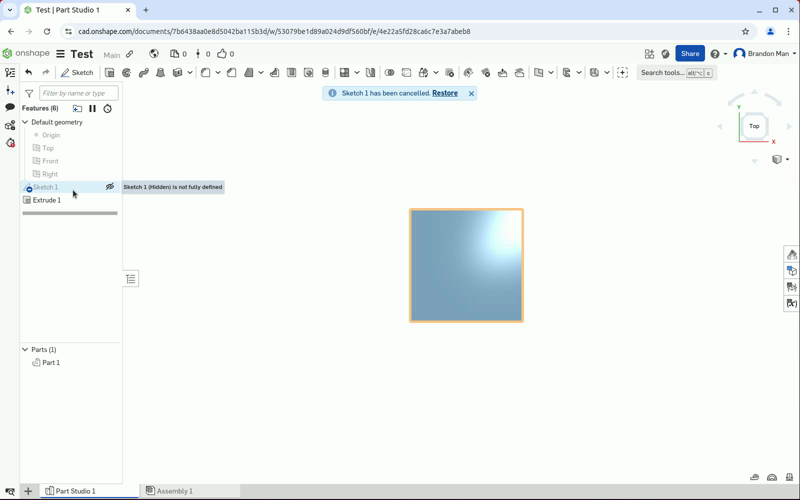
click(73, 189)
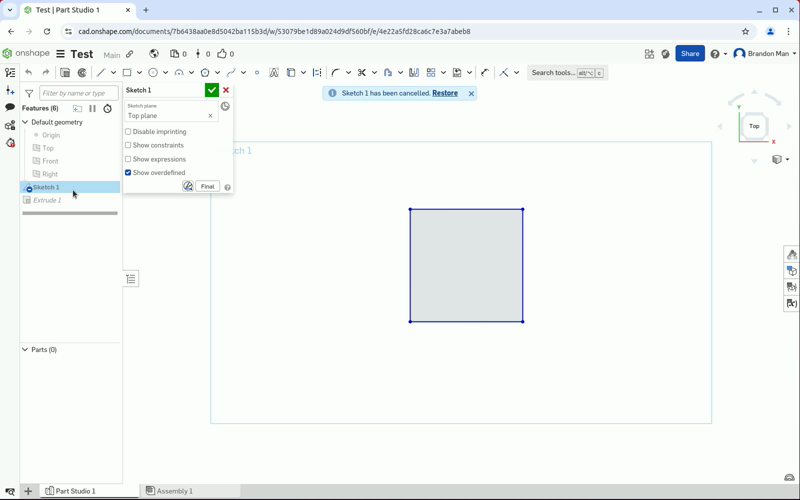
mouse_move(229, 92)
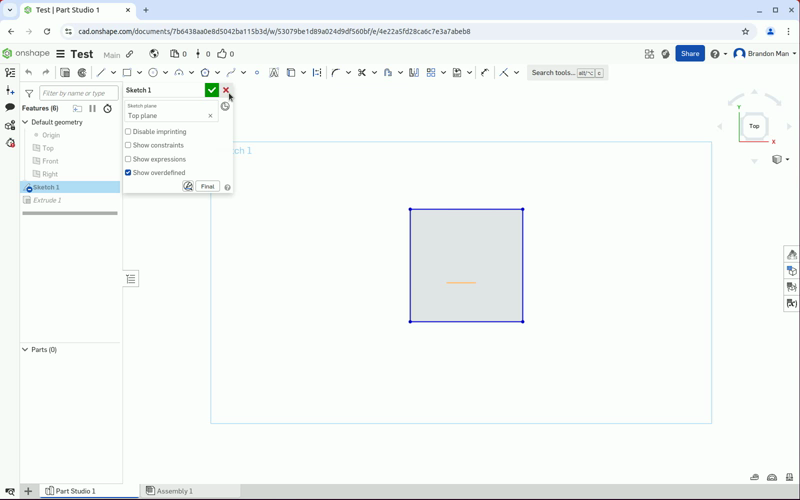
click(229, 92)
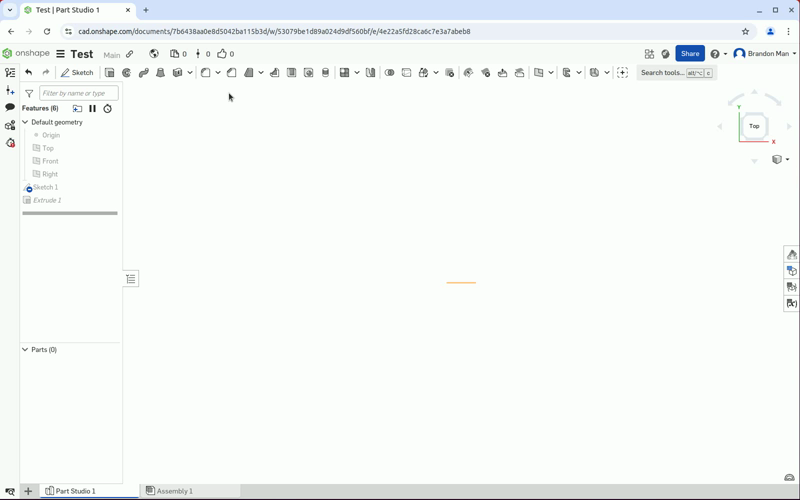
mouse_move(541, 75)
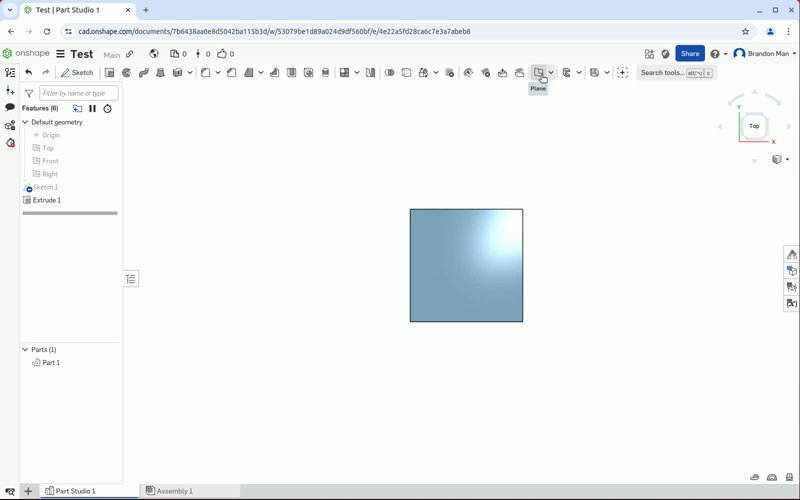
click(541, 75)
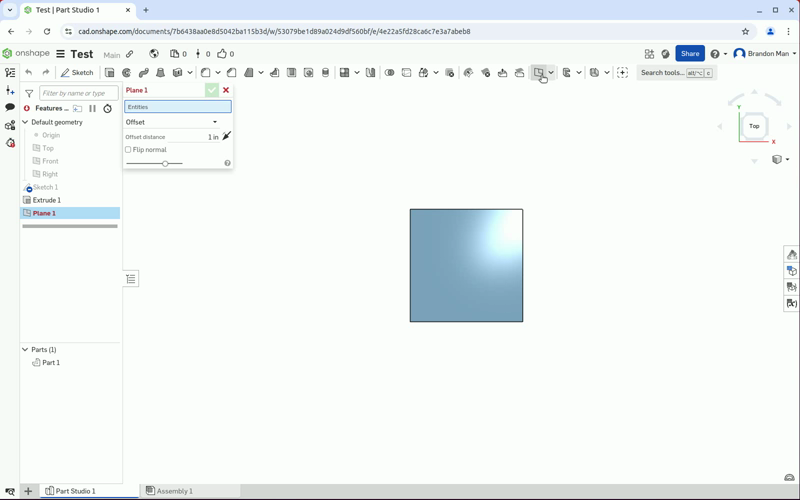
mouse_move(73, 150)
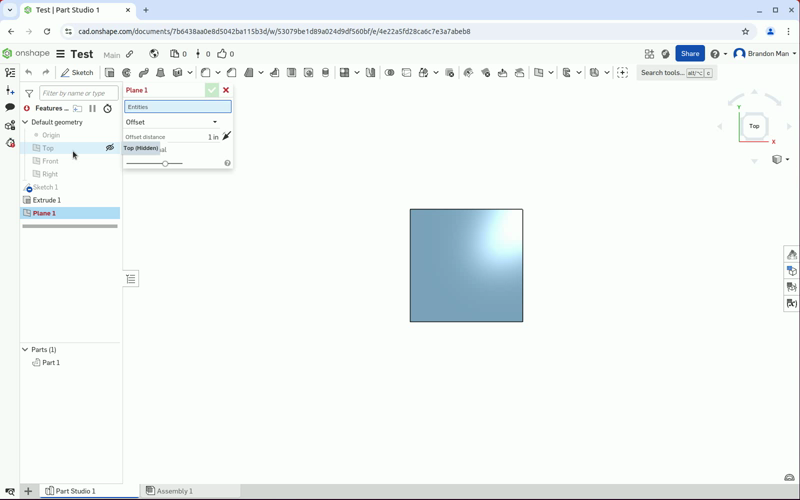
click(73, 150)
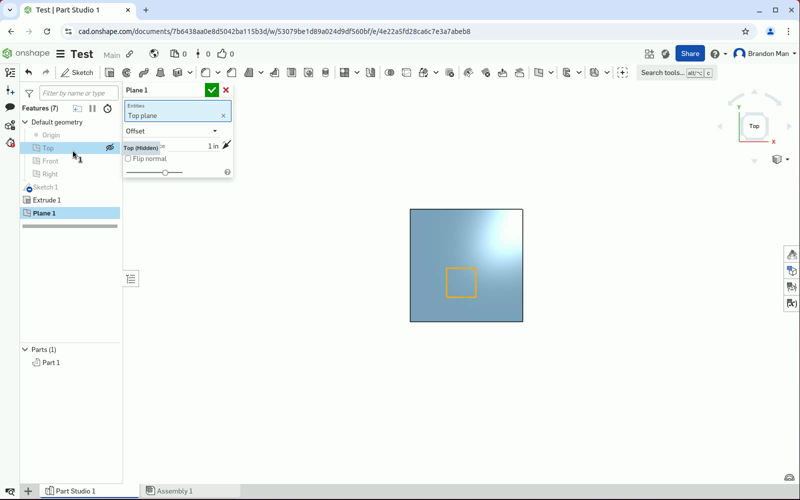
key(tab, 2)
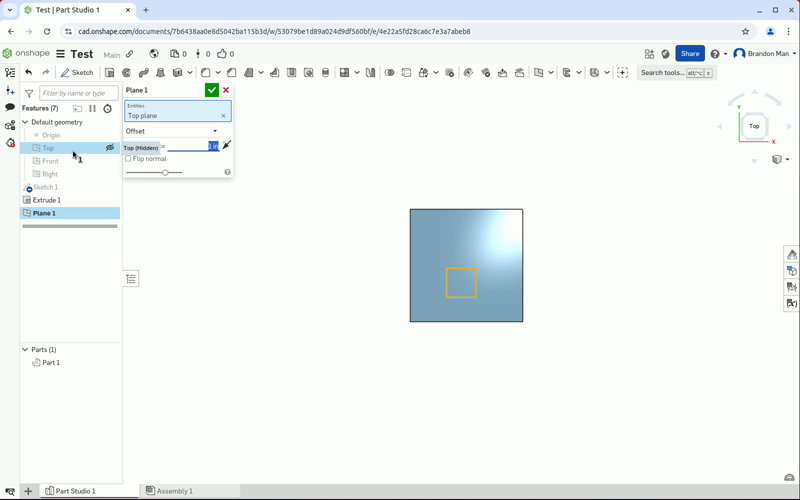
text(11.554)
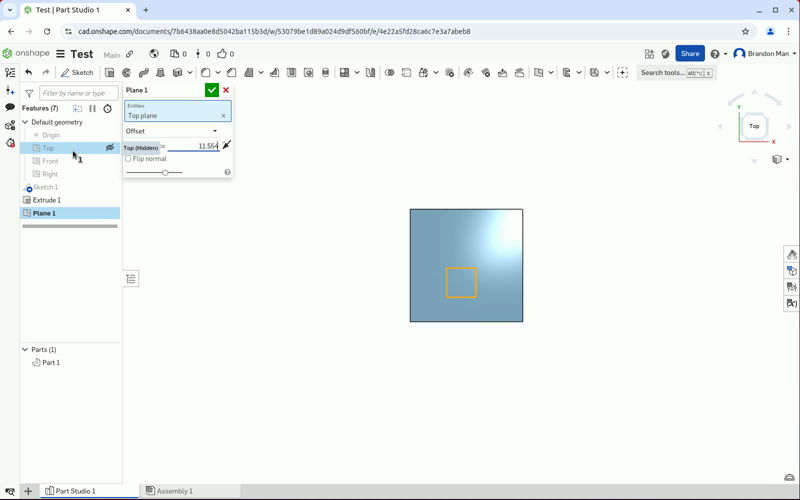
key(enter, 2)
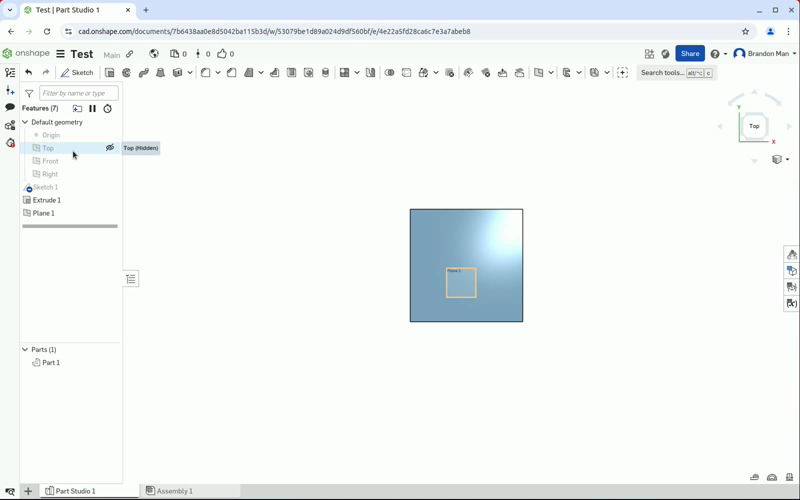
key(shift+s)
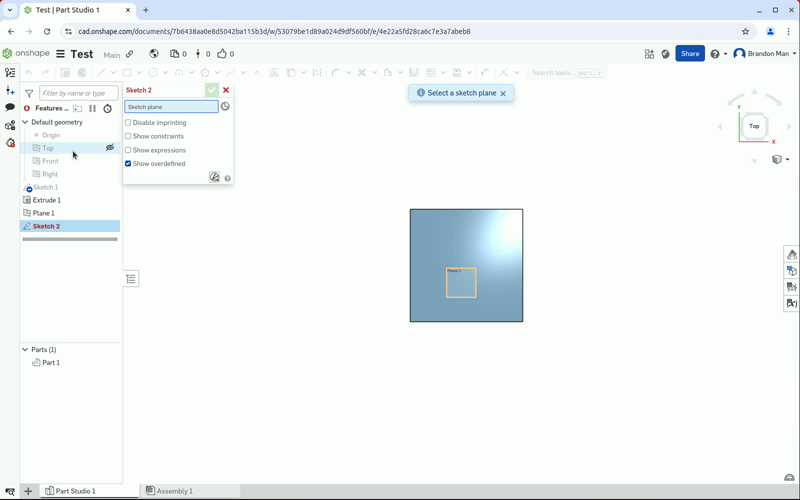
mouse_move(73, 215)
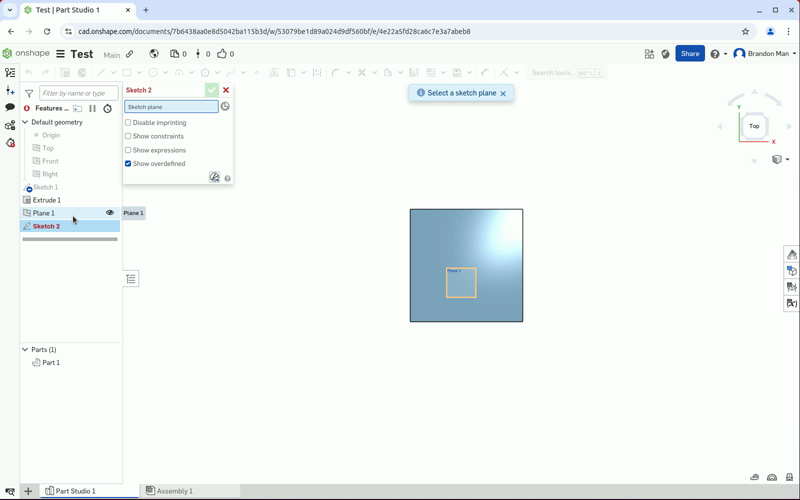
click(73, 215)
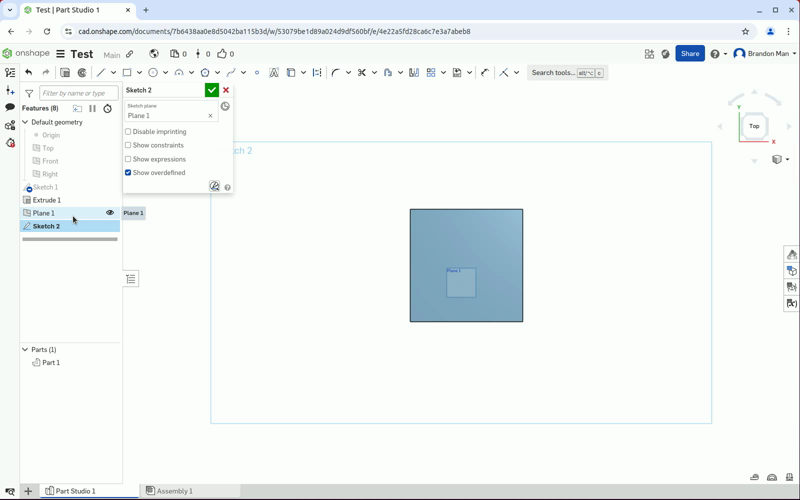
mouse_move(73, 352)
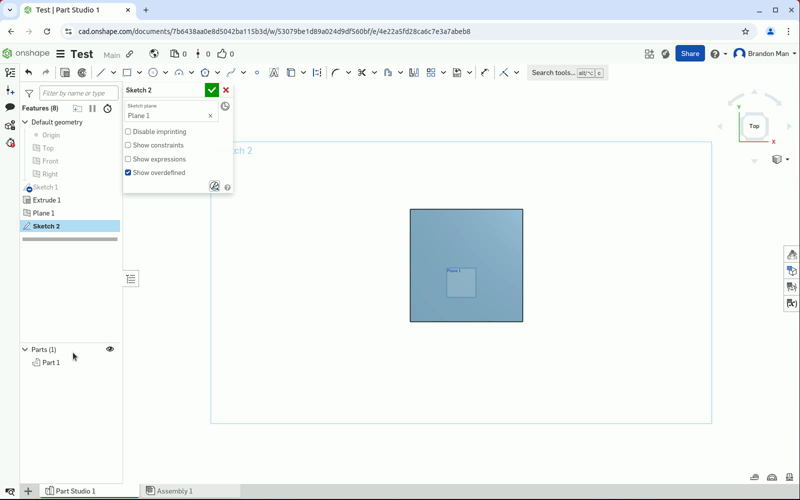
key(y)
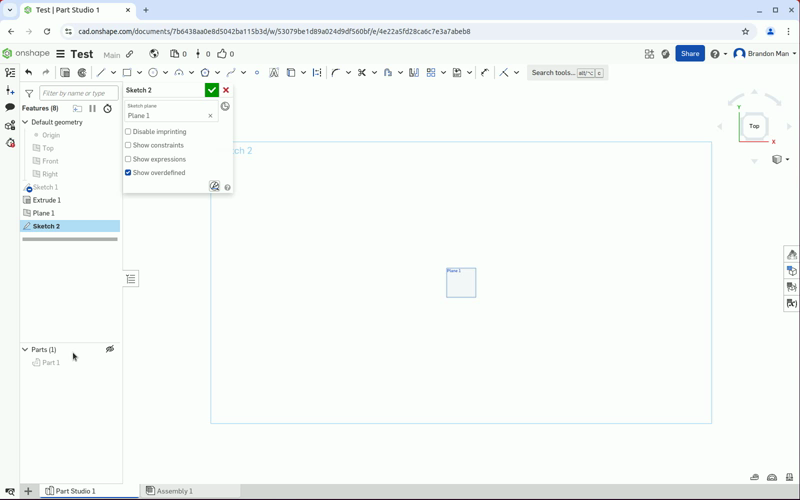
key(c)
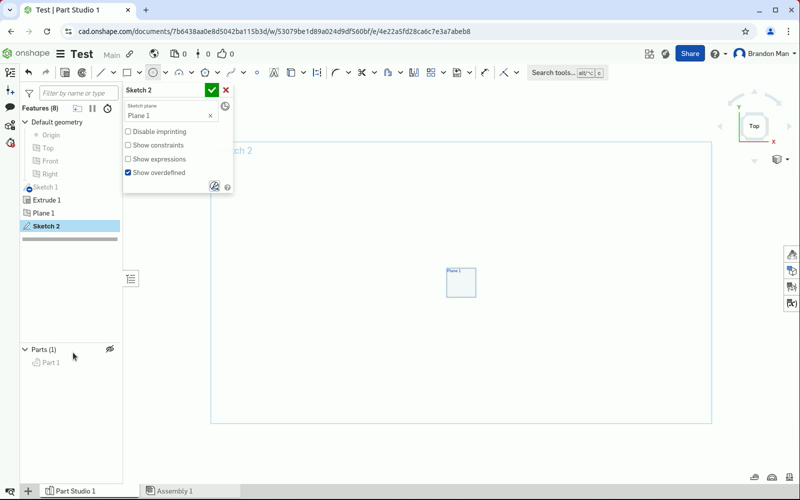
key_down(shift)
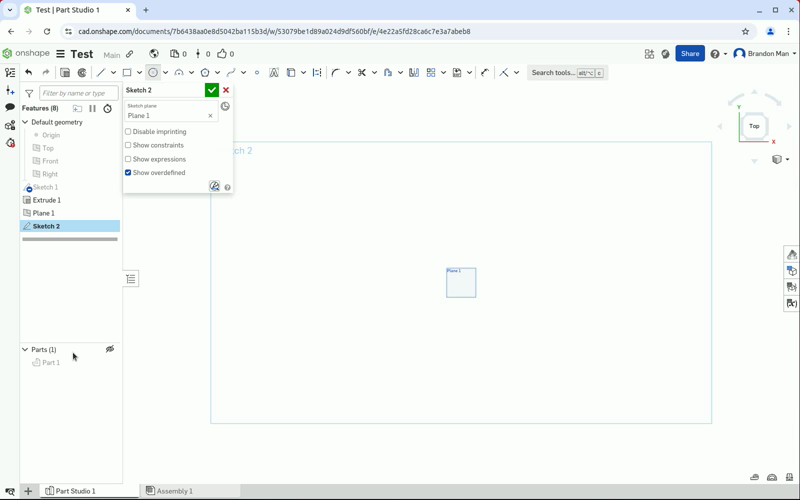
mouse_move(442, 265)
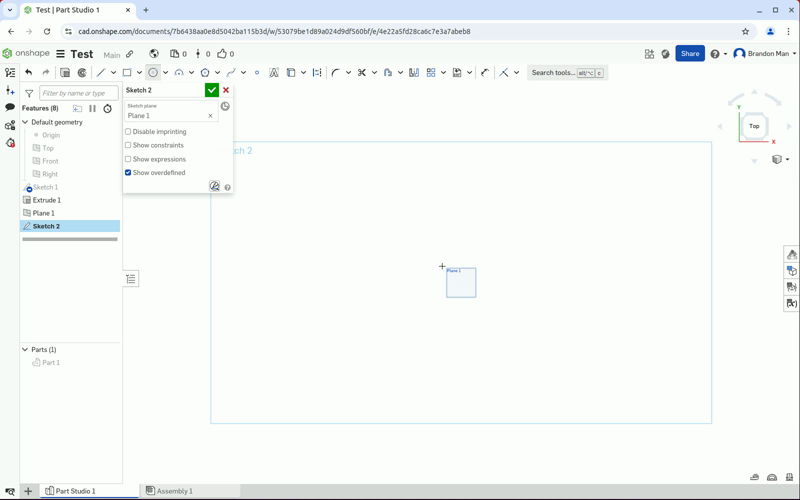
click(442, 265)
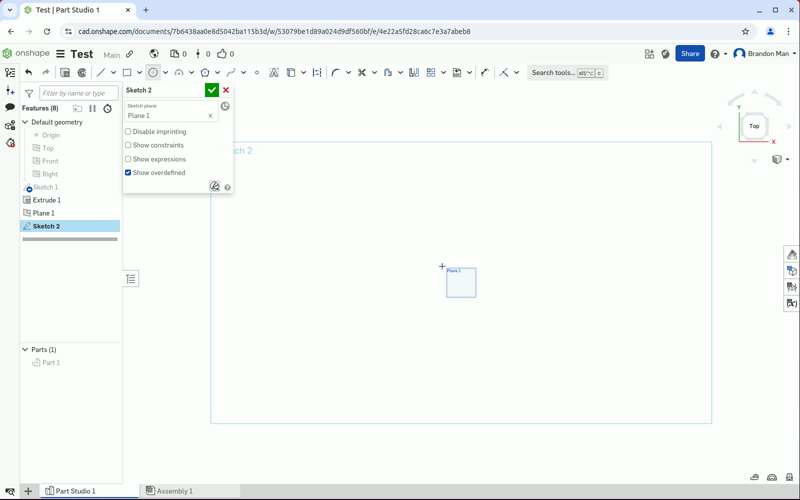
key_up(shift)
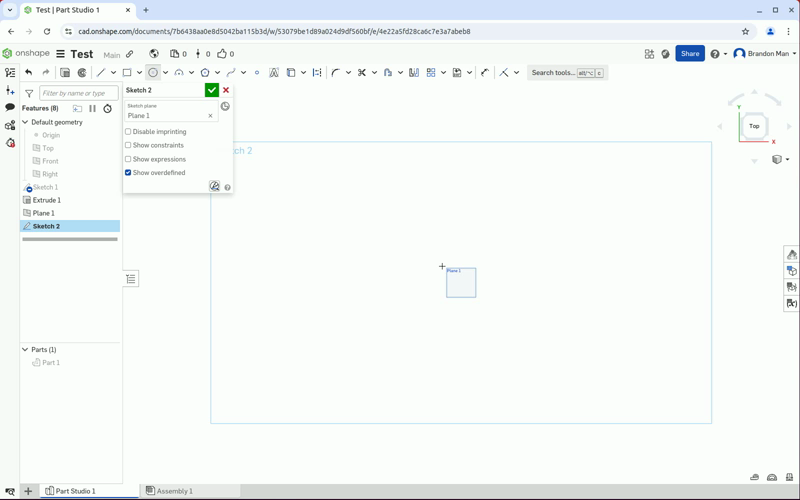
mouse_move(448, 265)
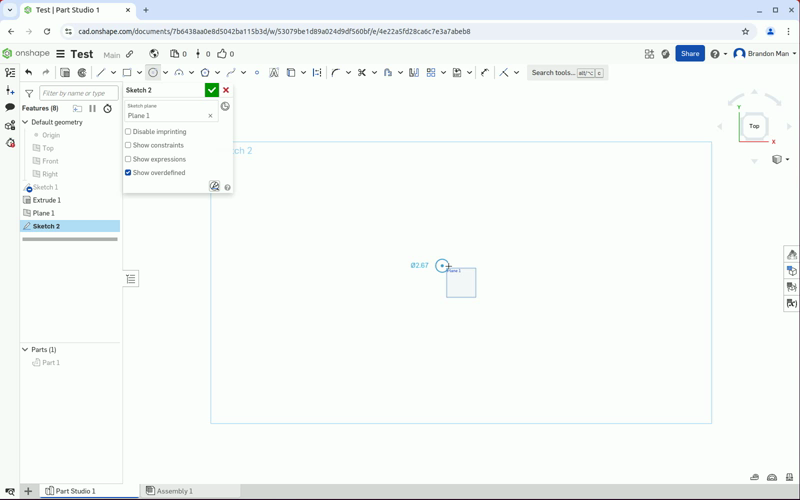
click(448, 265)
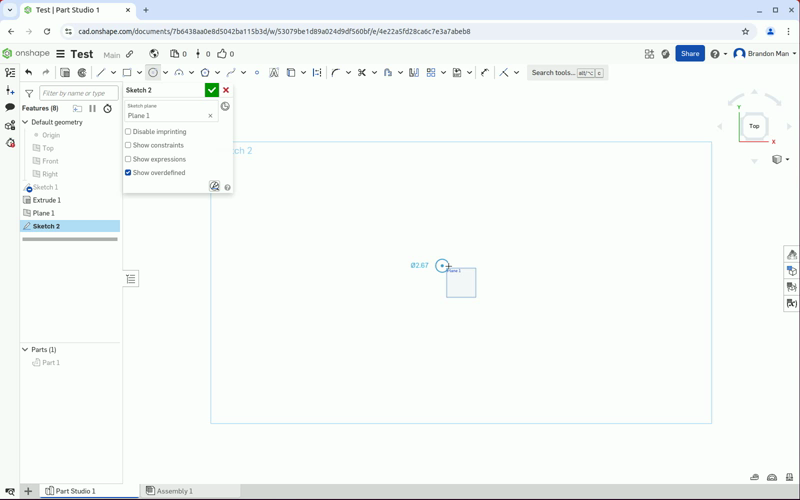
key(esc)
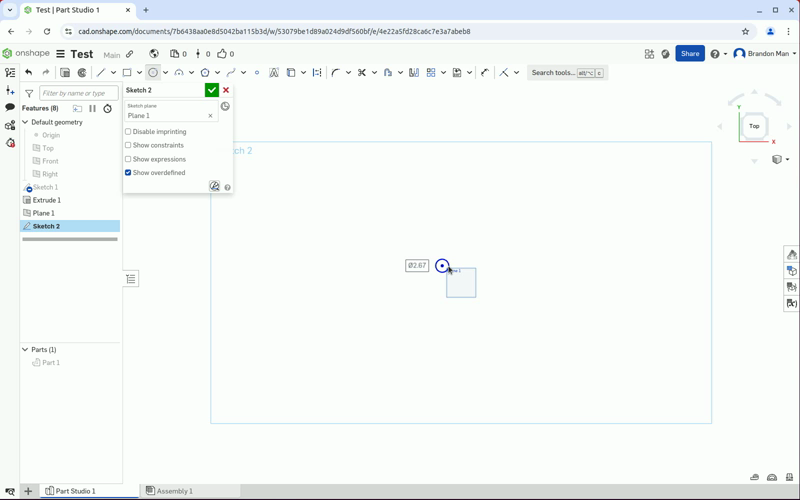
mouse_move(445, 260)
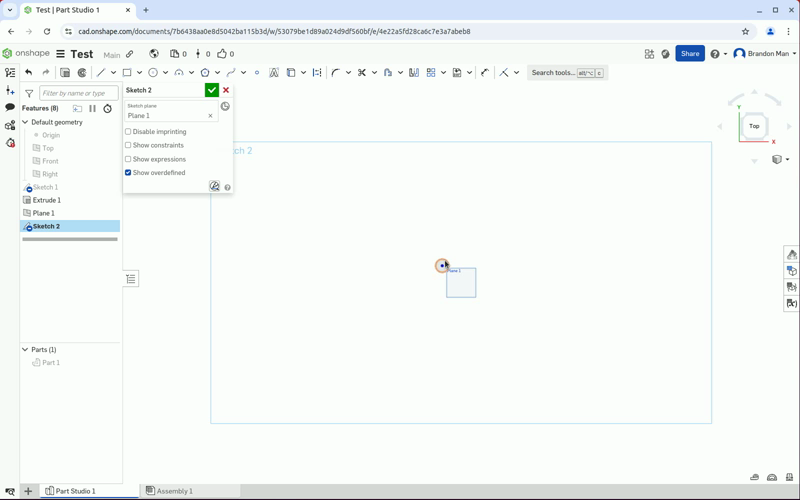
scroll(6)
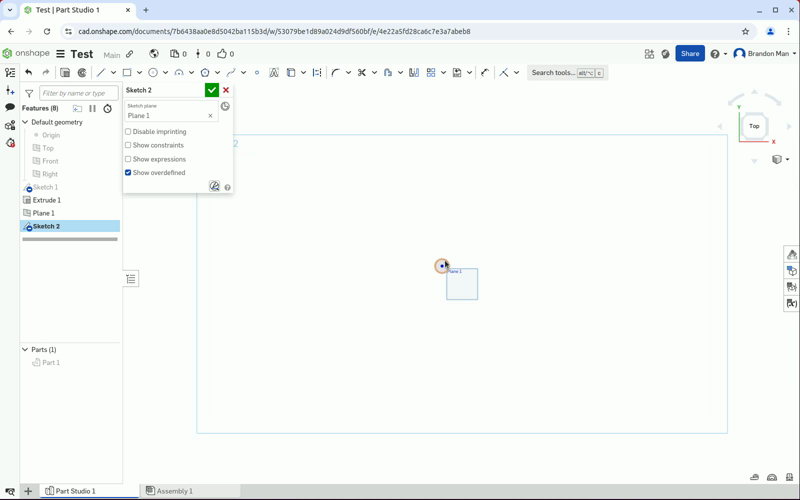
scroll(6)
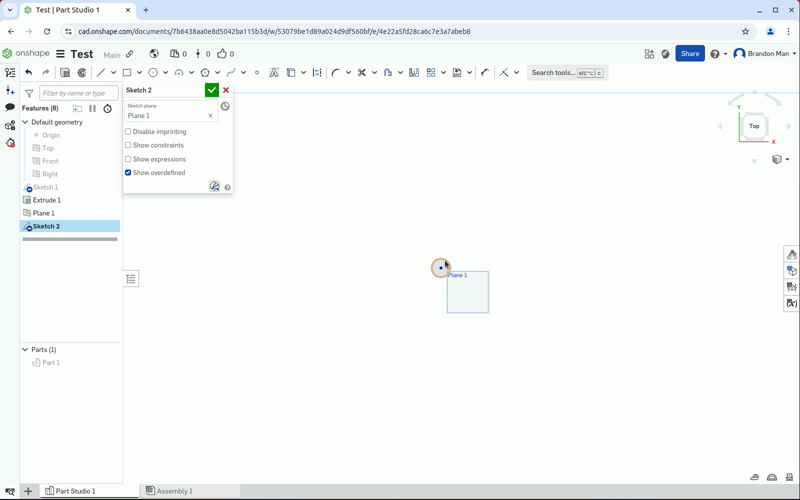
scroll(6)
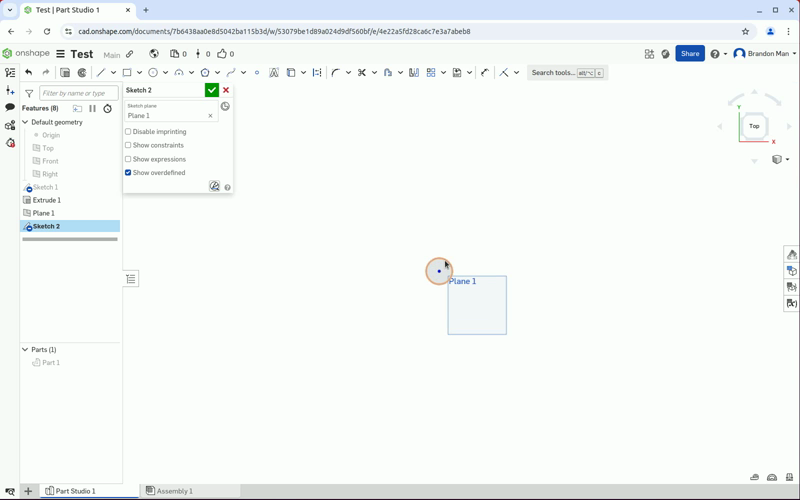
scroll(6)
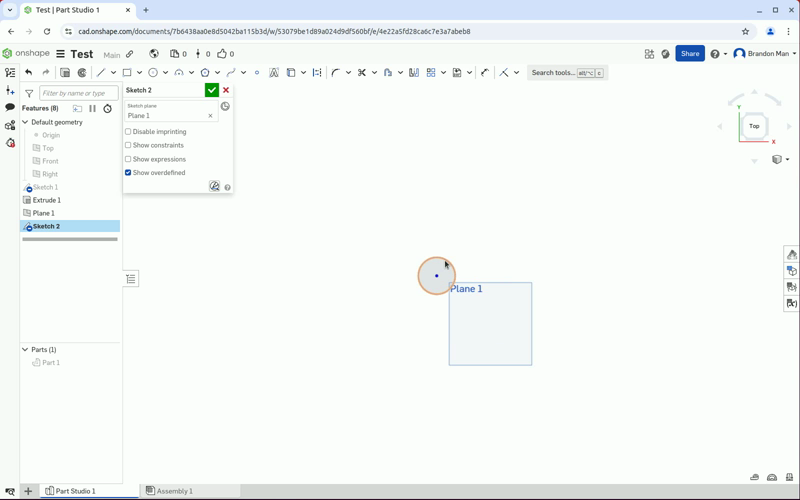
scroll(6)
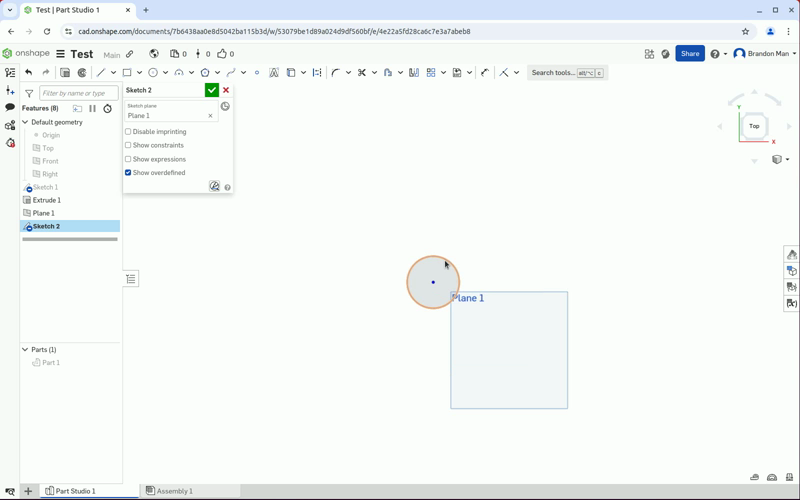
scroll(6)
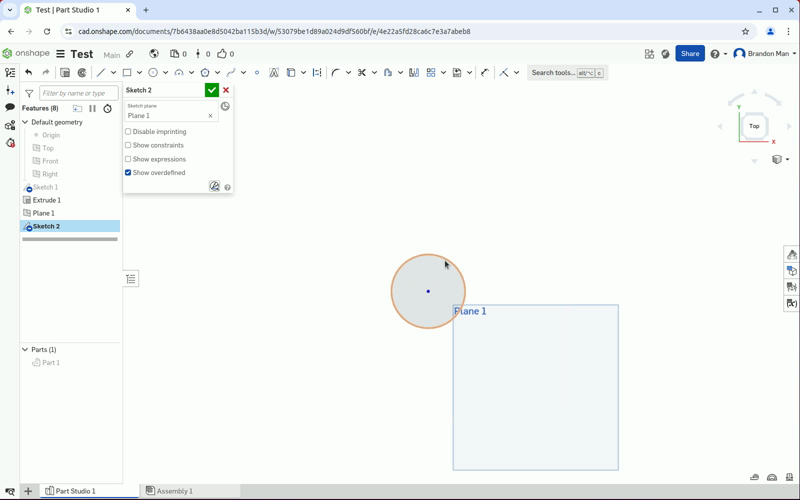
scroll(6)
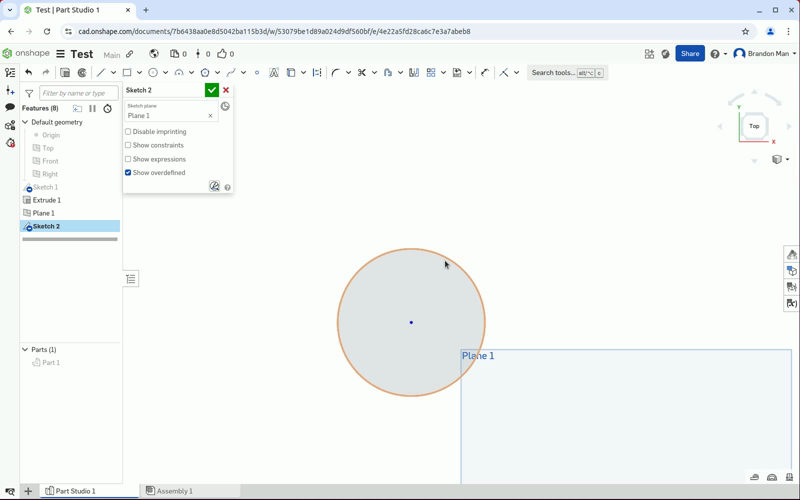
click(445, 260)
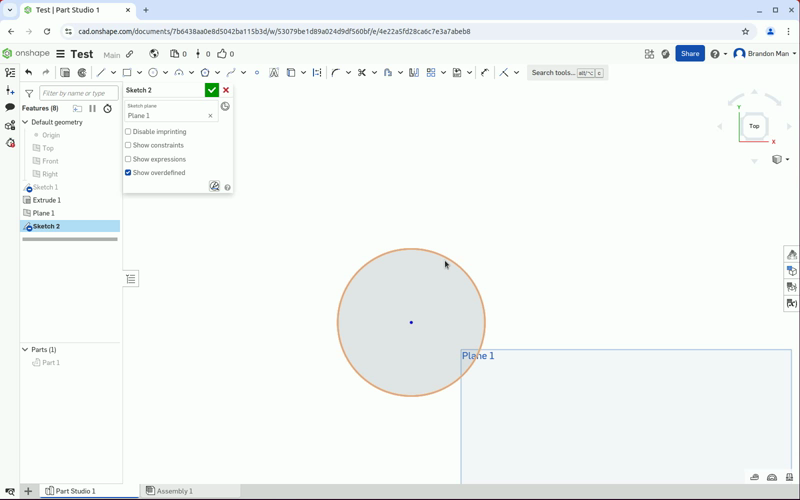
scroll(-6)
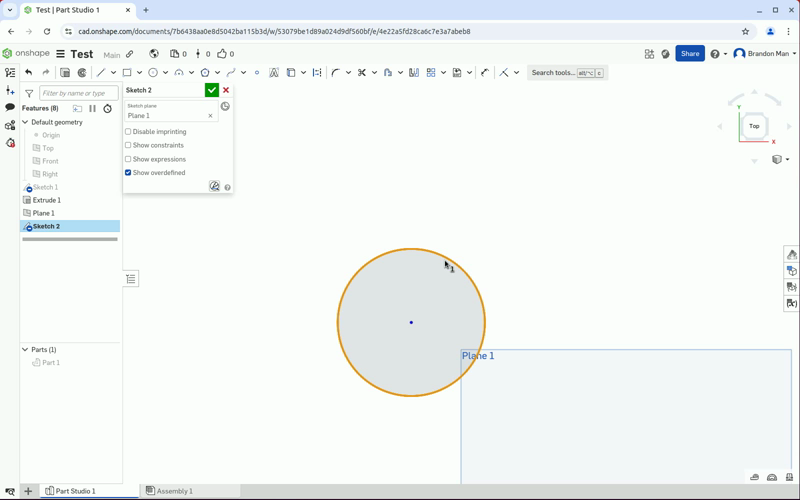
scroll(-6)
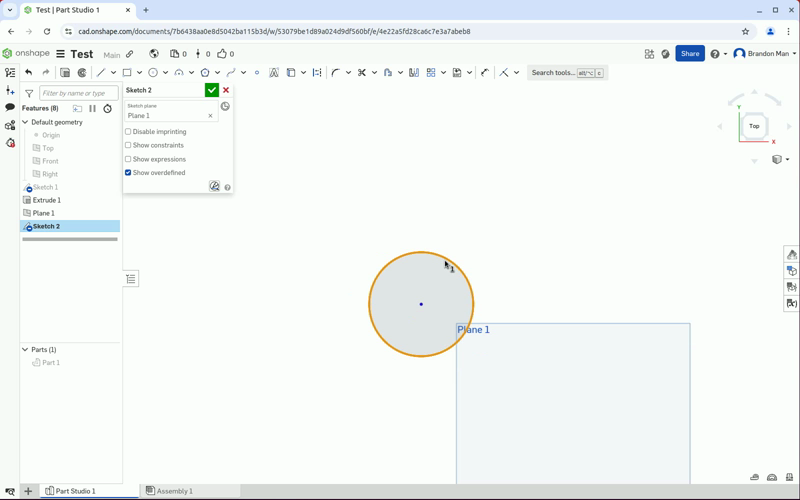
scroll(-6)
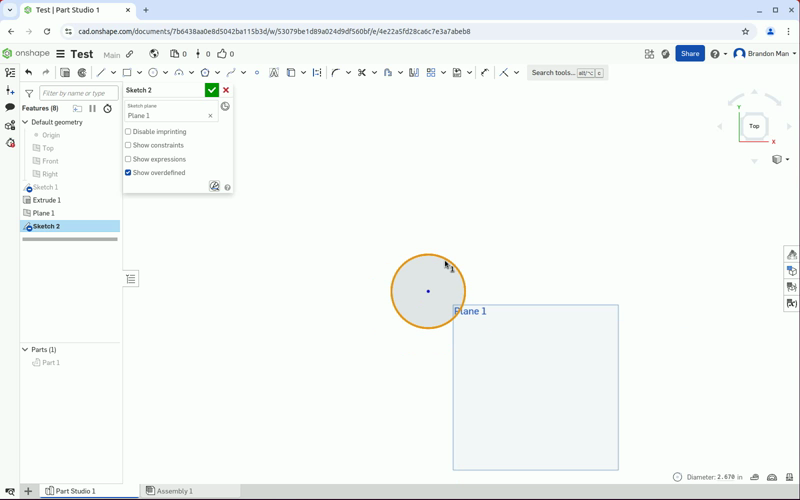
scroll(-6)
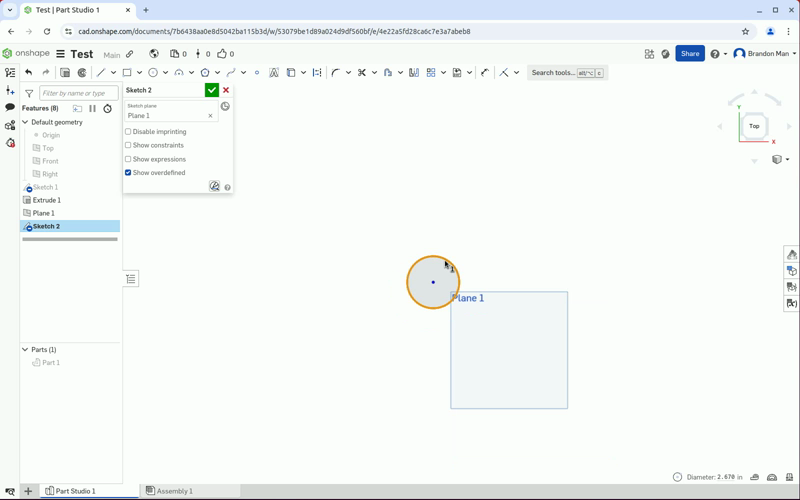
scroll(-6)
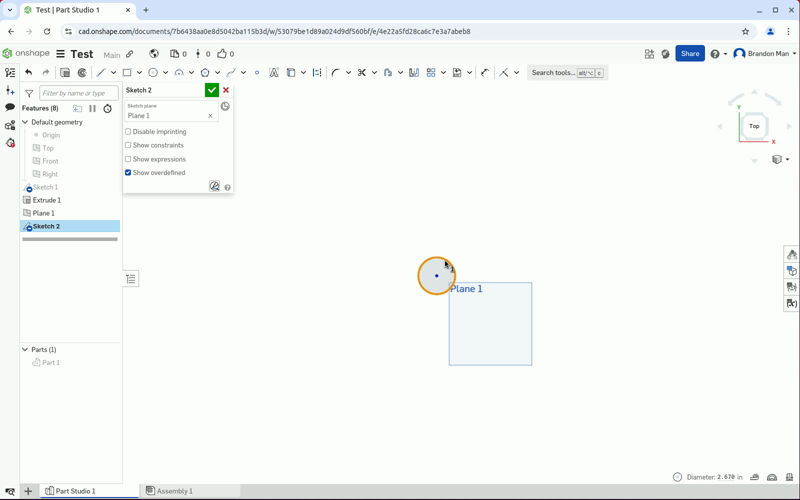
scroll(-6)
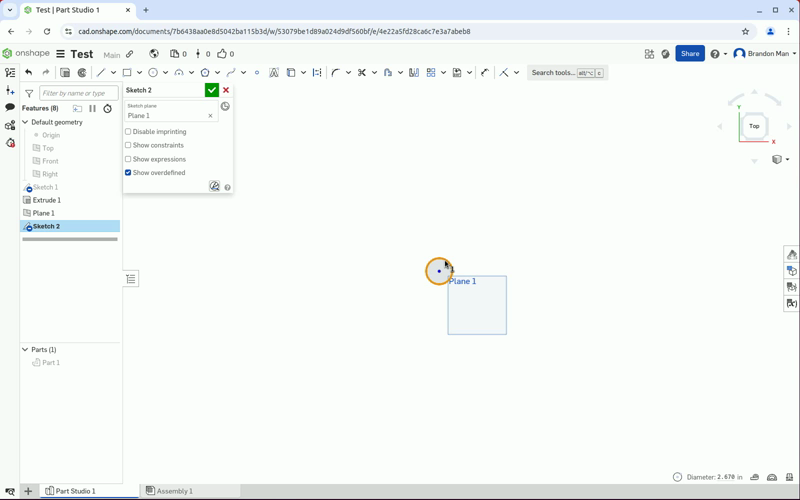
scroll(-6)
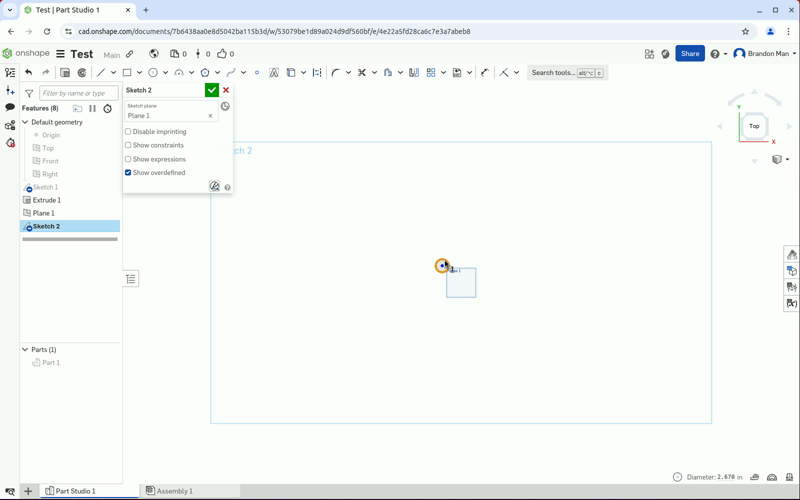
mouse_move(73, 352)
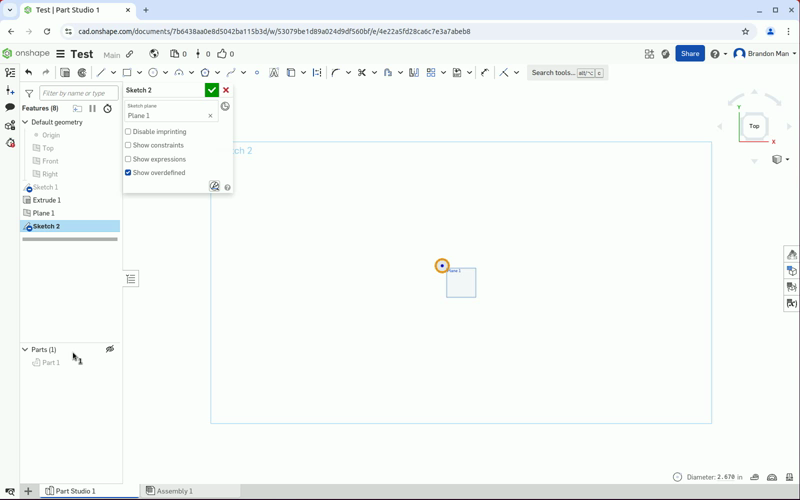
key(shift+y)
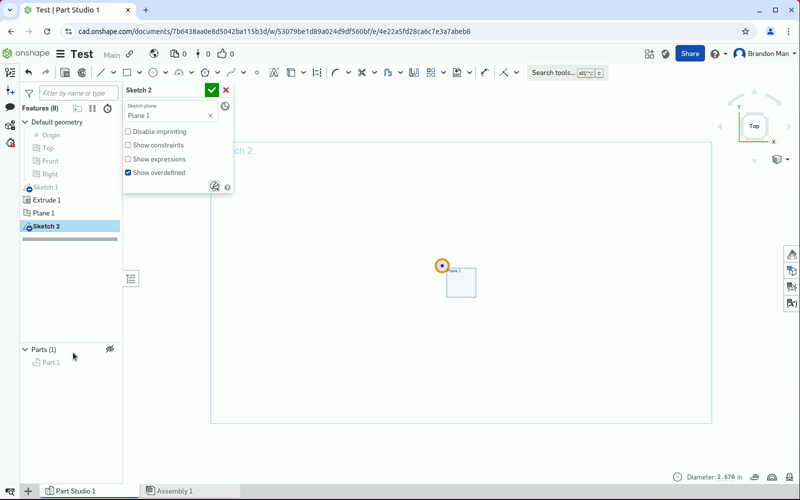
key(shift+e)
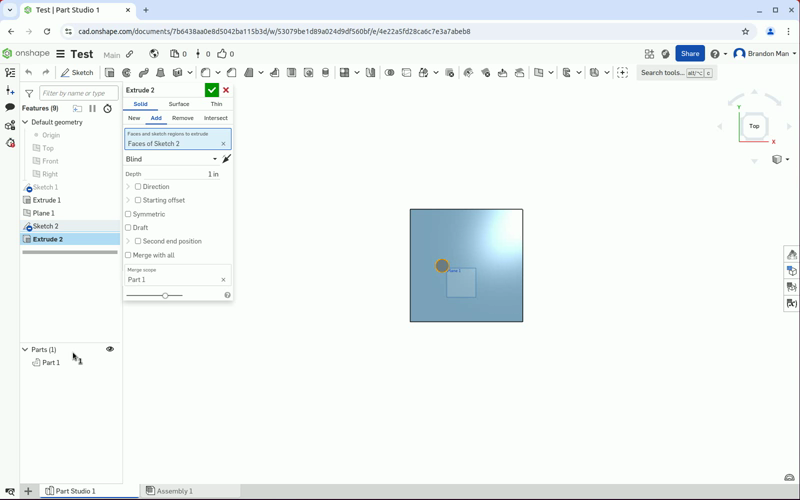
mouse_move(143, 106)
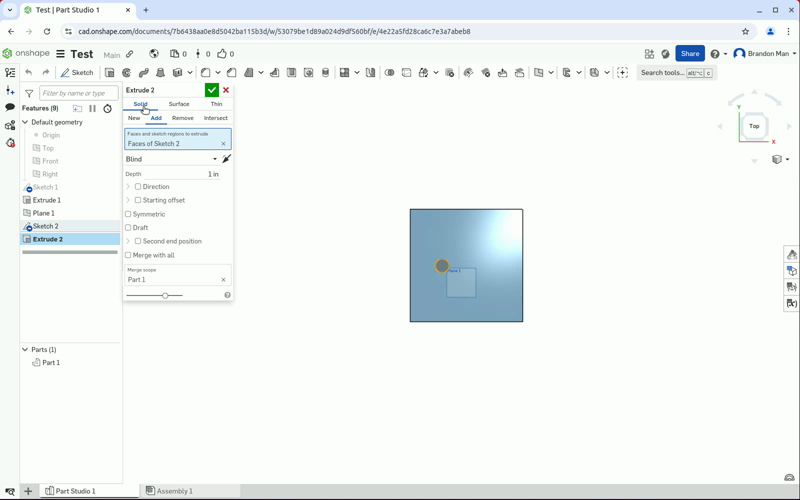
click(143, 106)
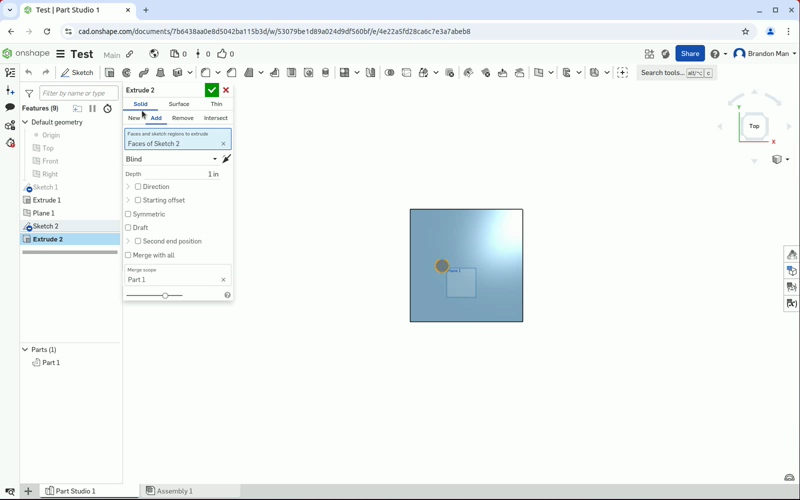
mouse_move(137, 120)
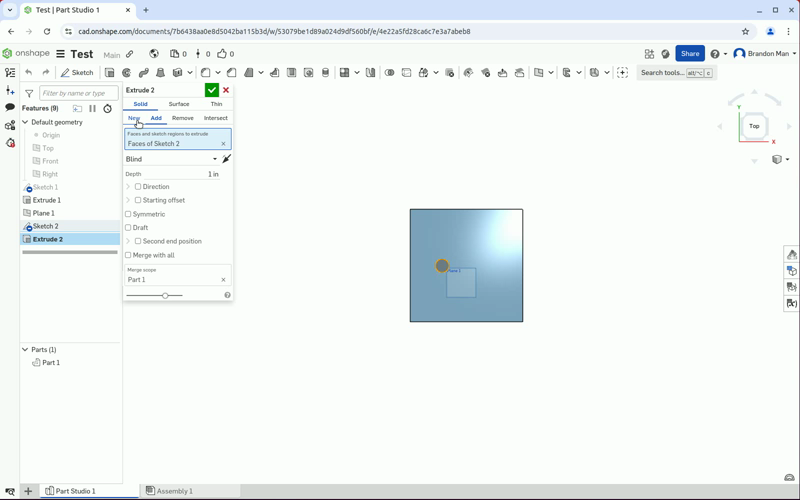
click(137, 120)
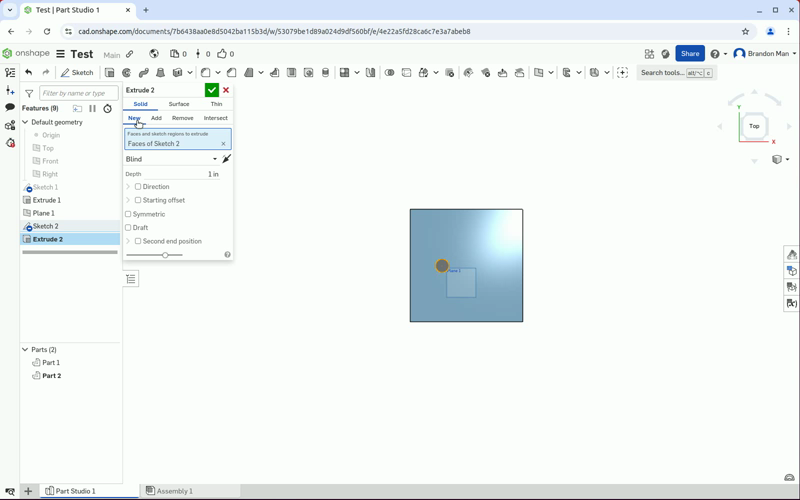
key(tab, 4)
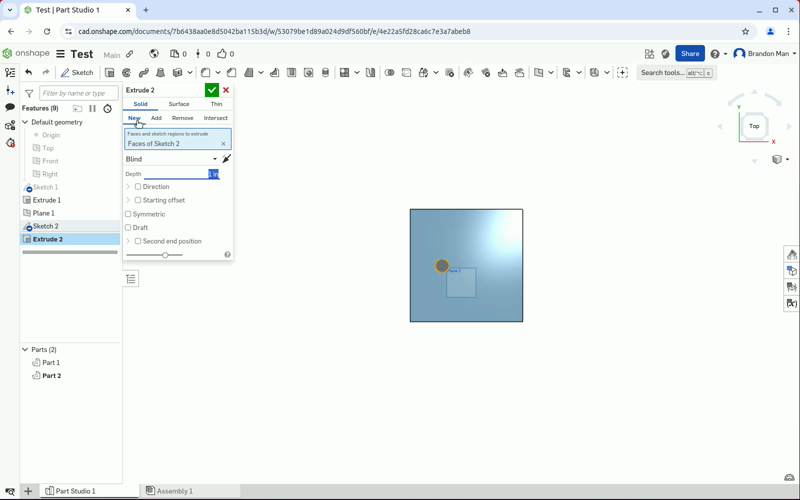
text(11.554)
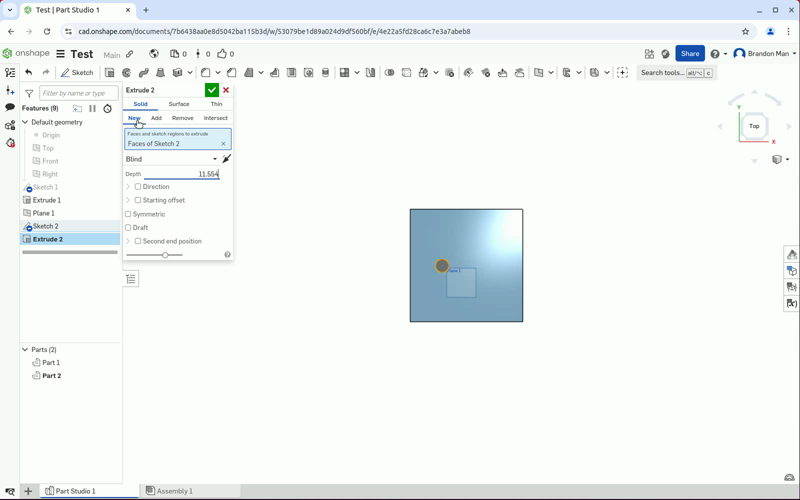
key(enter)
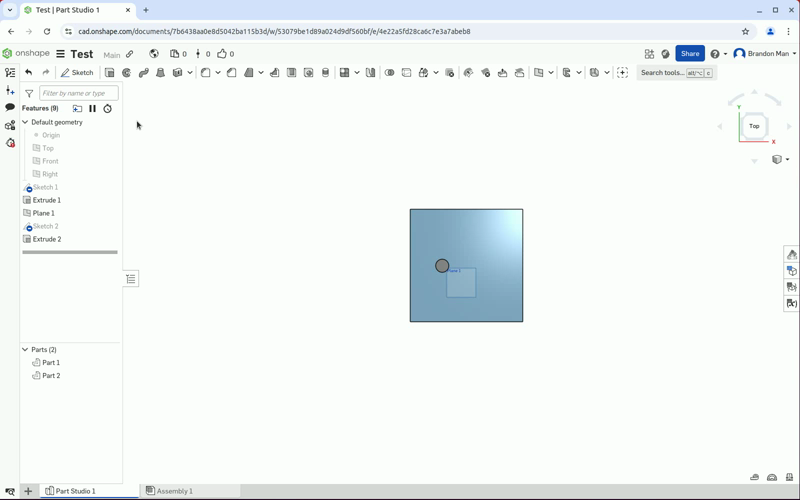
key(shift+h)
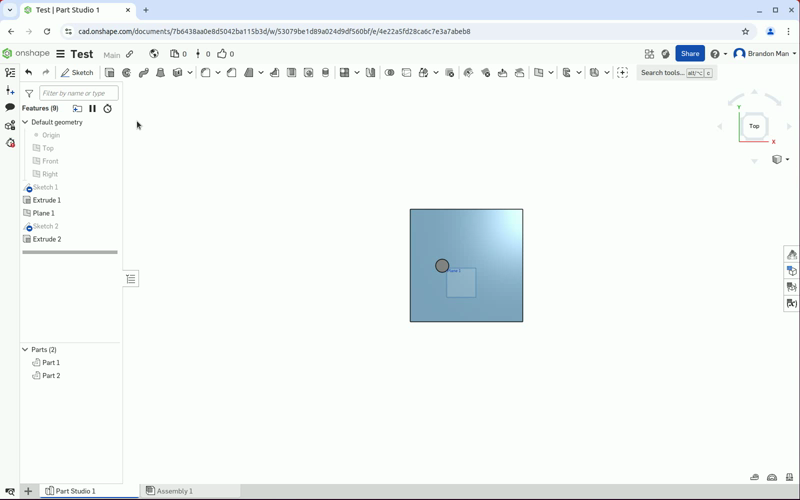
key(shift+h)
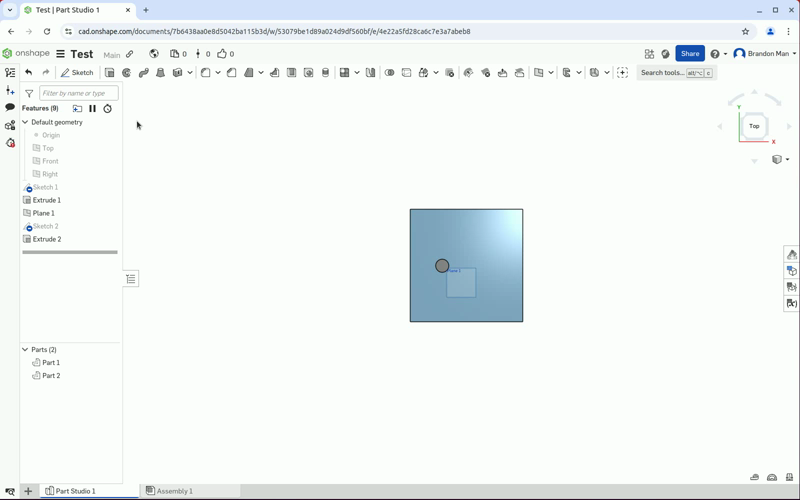
mouse_move(73, 189)
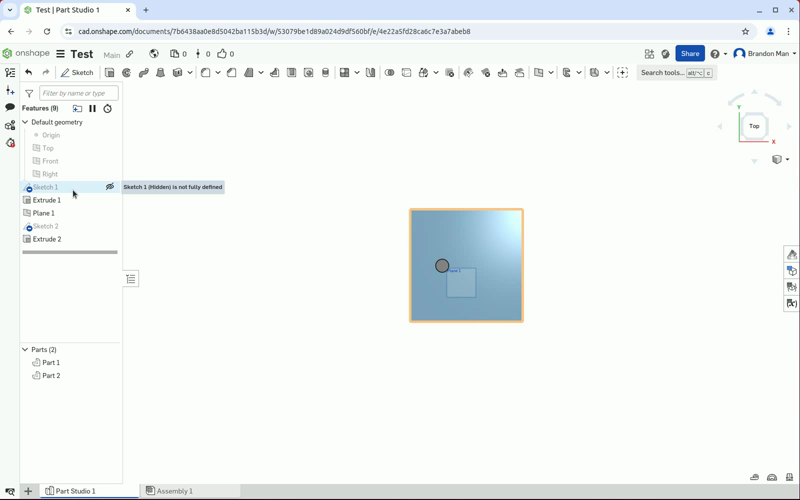
click(73, 189)
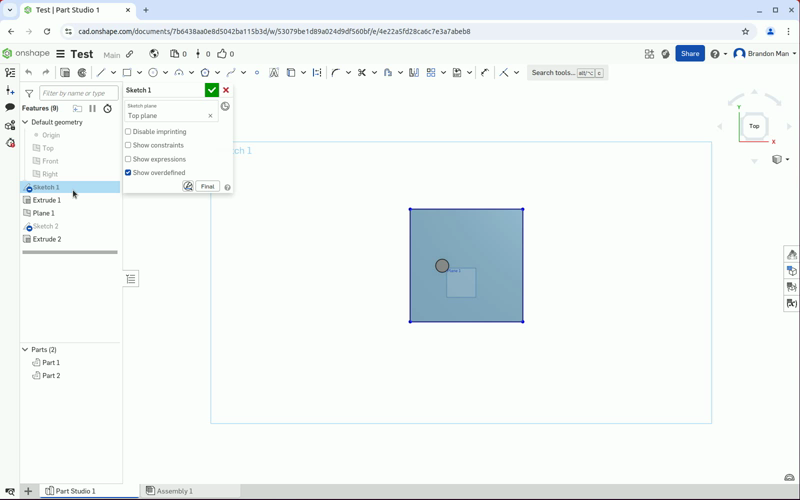
mouse_move(229, 92)
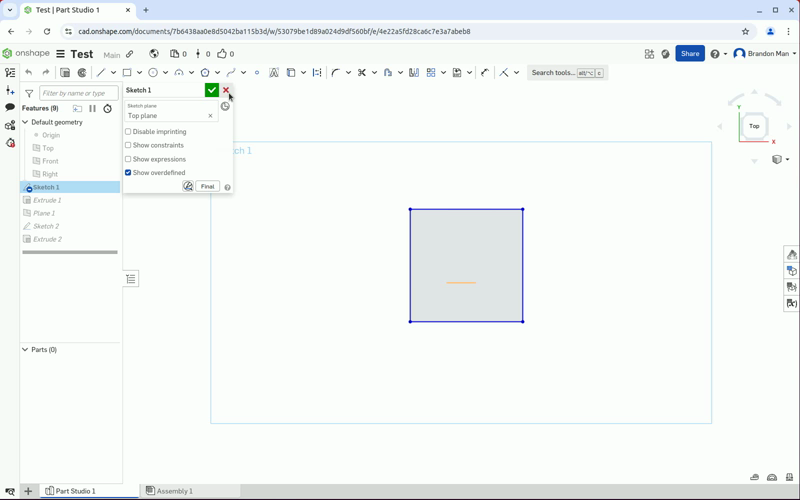
click(229, 92)
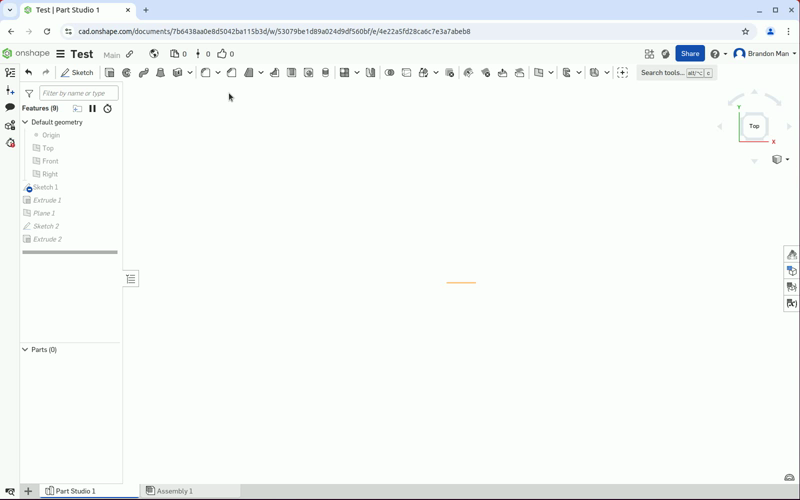
key(shift+s)
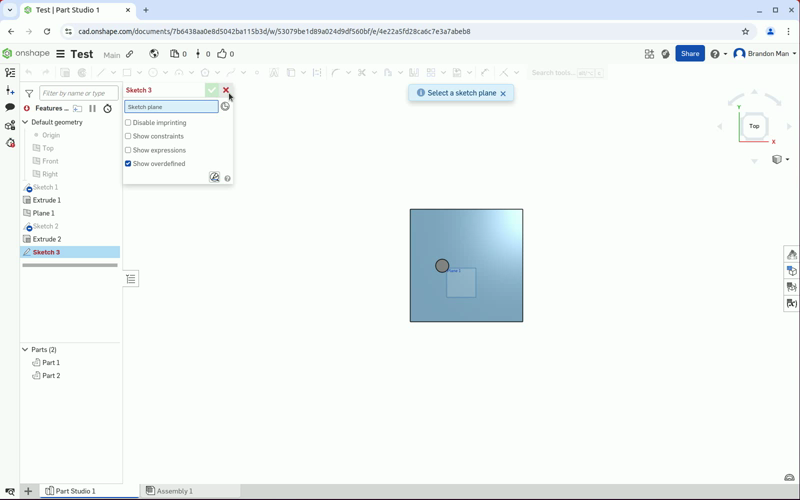
mouse_move(73, 215)
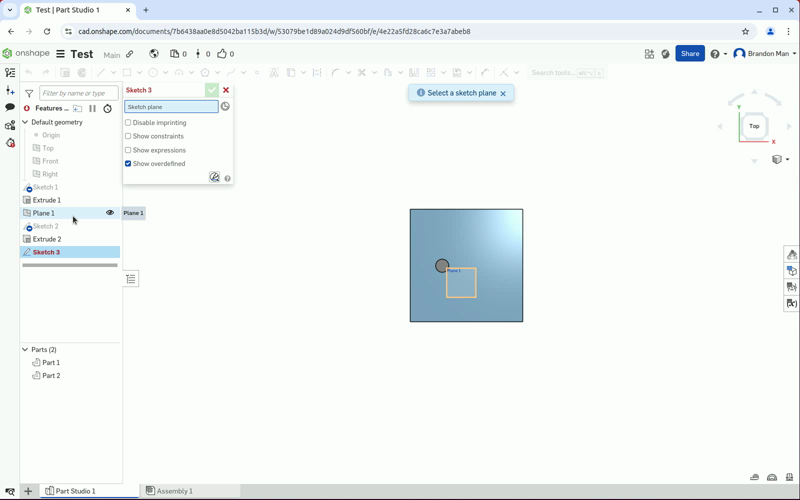
click(73, 215)
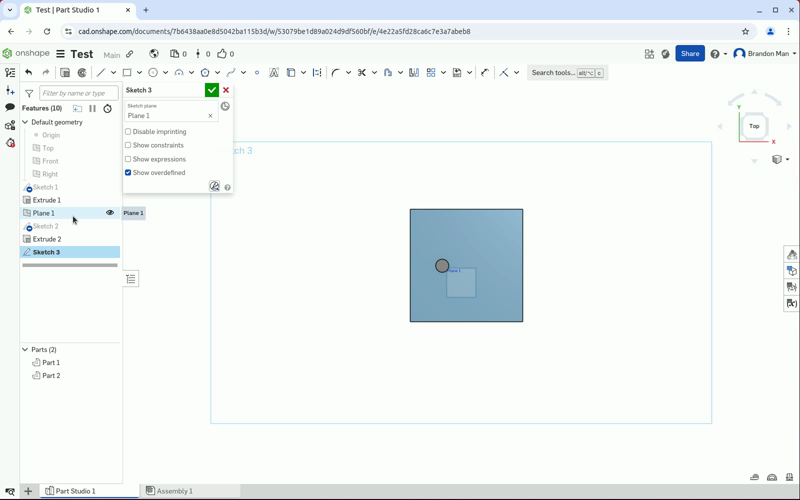
mouse_move(73, 352)
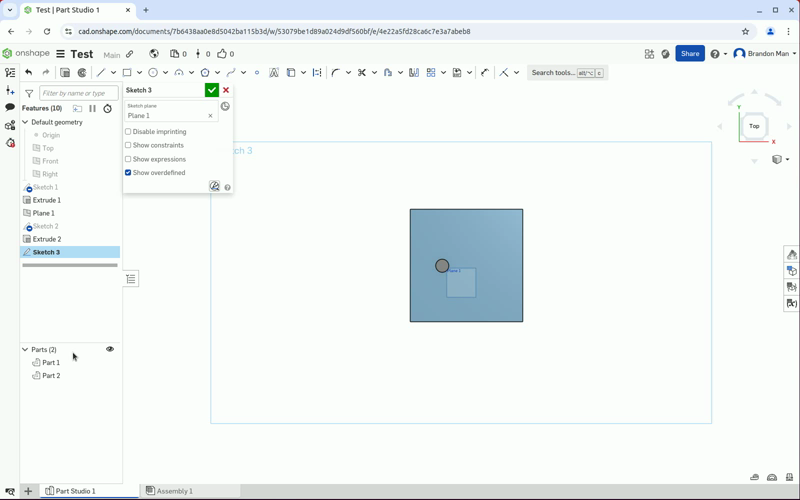
key(y)
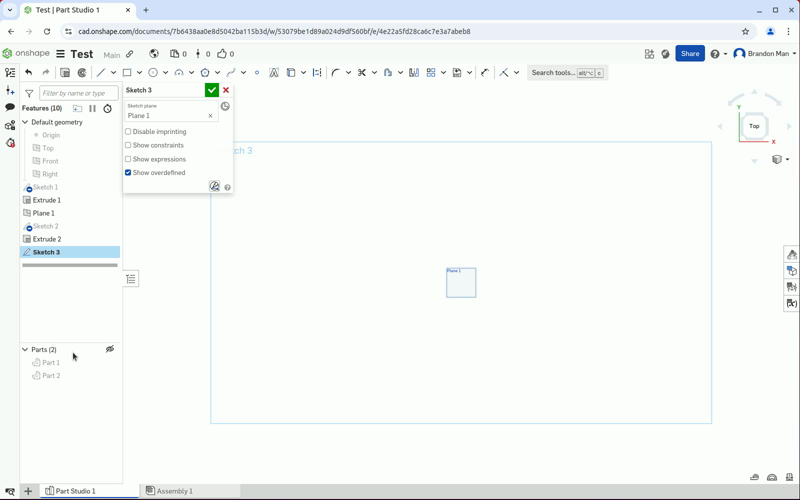
key(c)
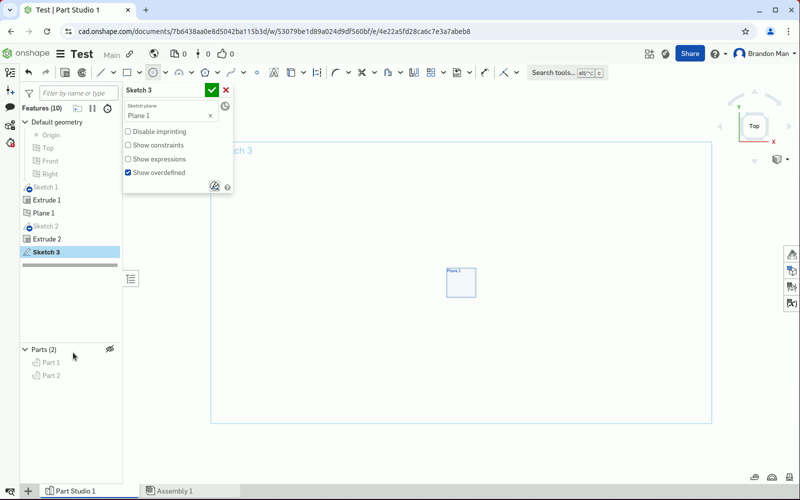
key_down(shift)
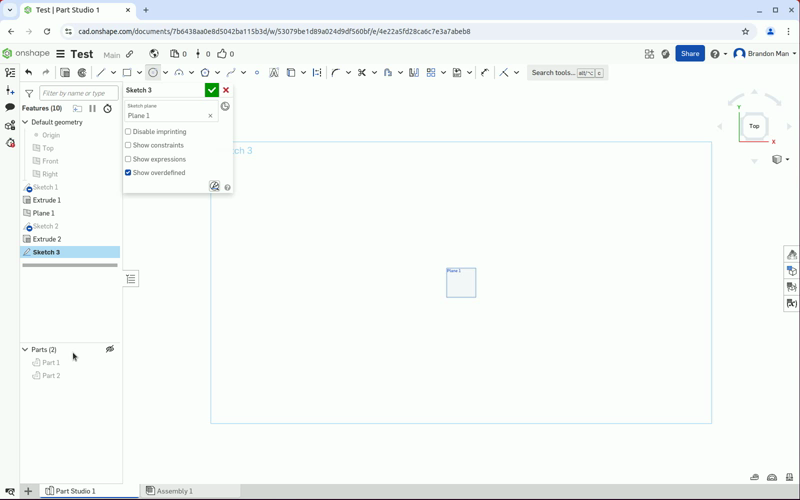
mouse_move(487, 265)
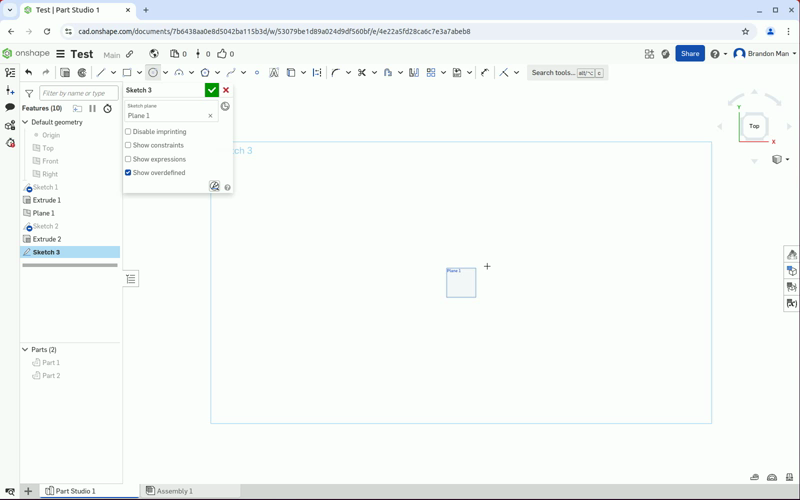
click(487, 265)
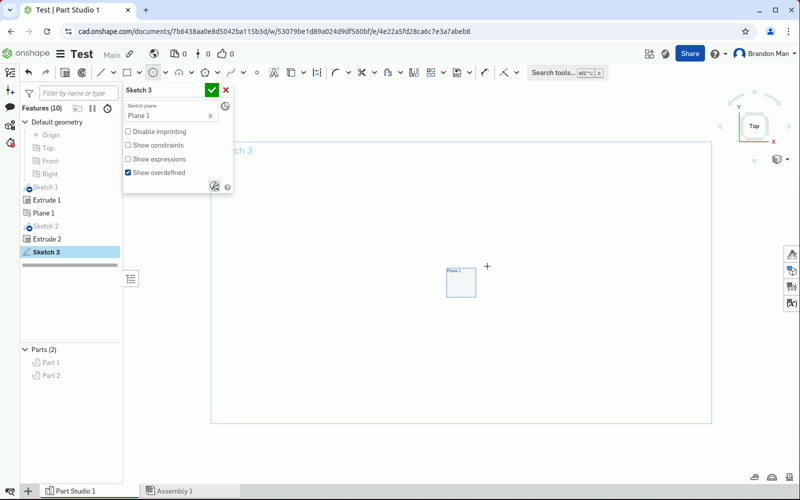
key_up(shift)
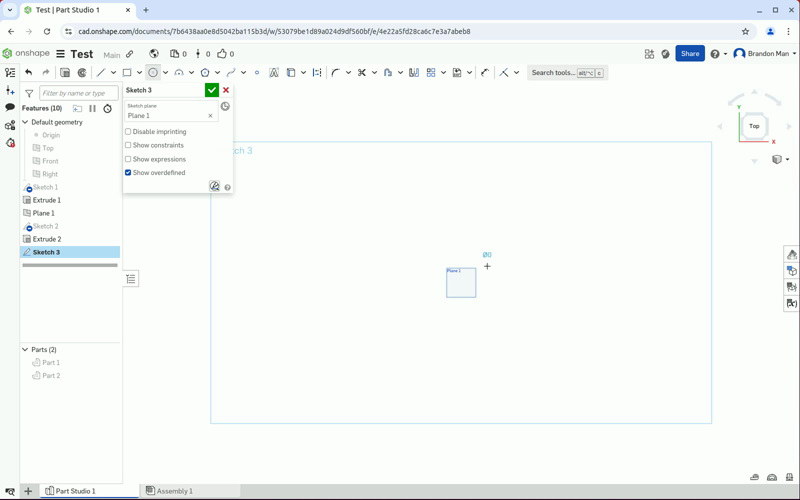
mouse_move(493, 265)
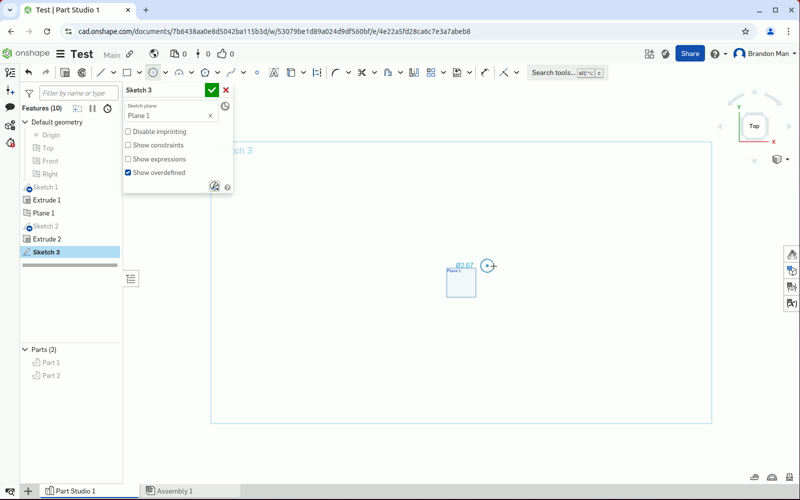
click(493, 265)
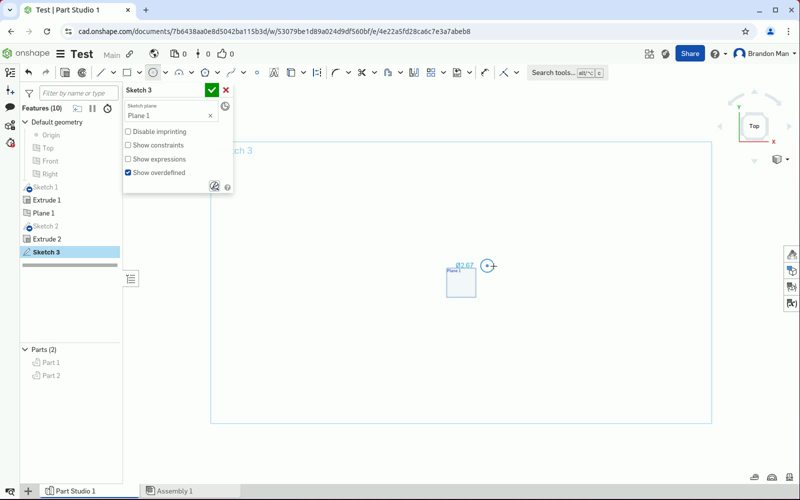
key(esc)
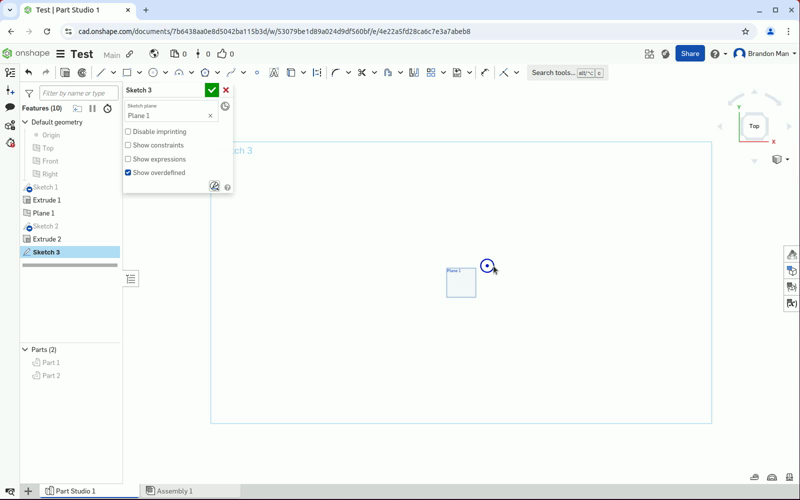
mouse_move(491, 266)
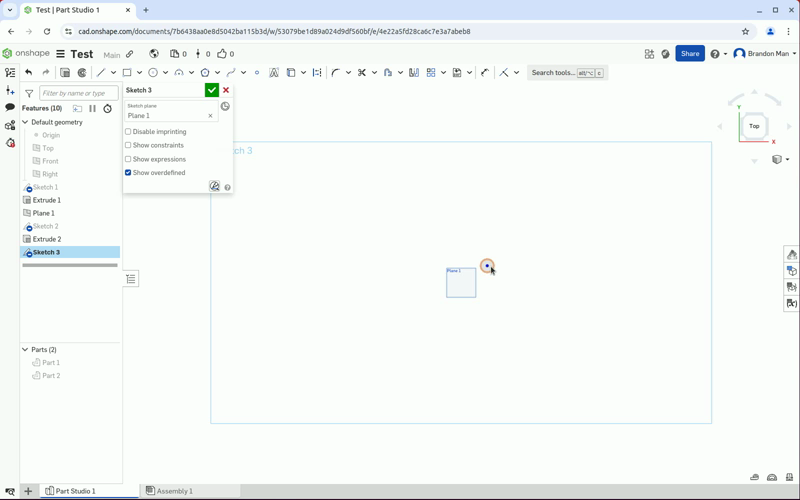
scroll(6)
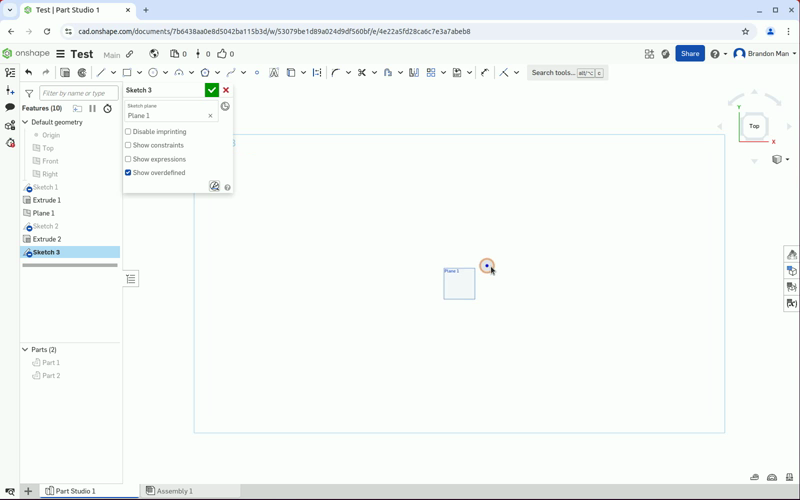
scroll(6)
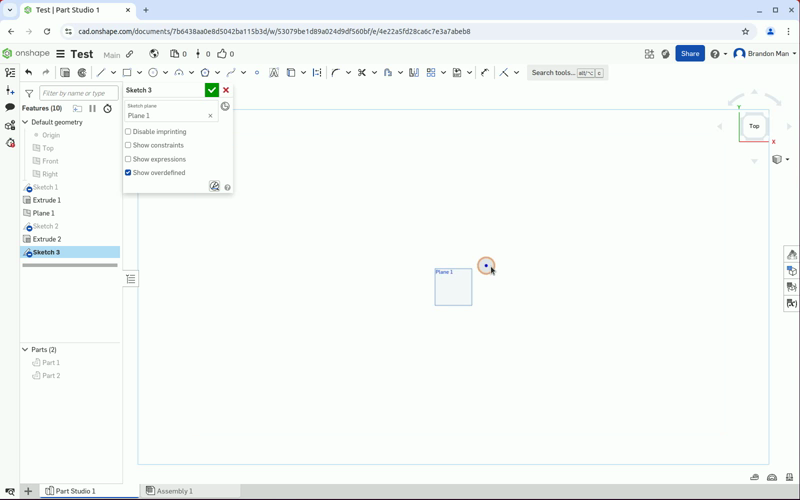
scroll(6)
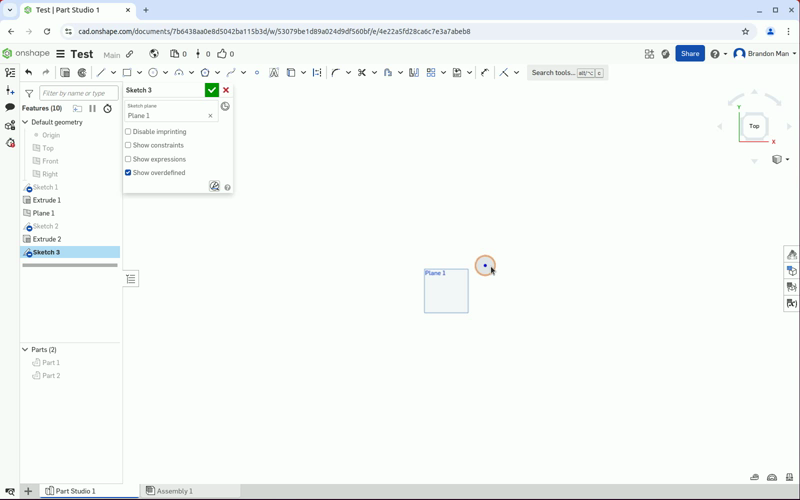
scroll(6)
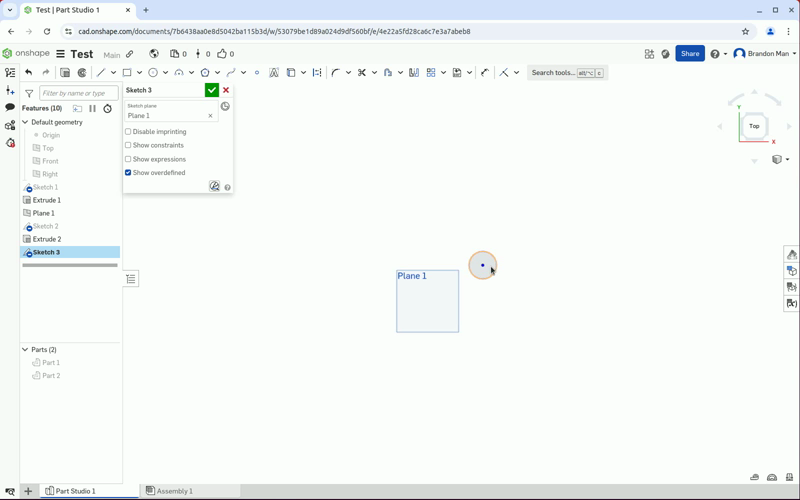
scroll(6)
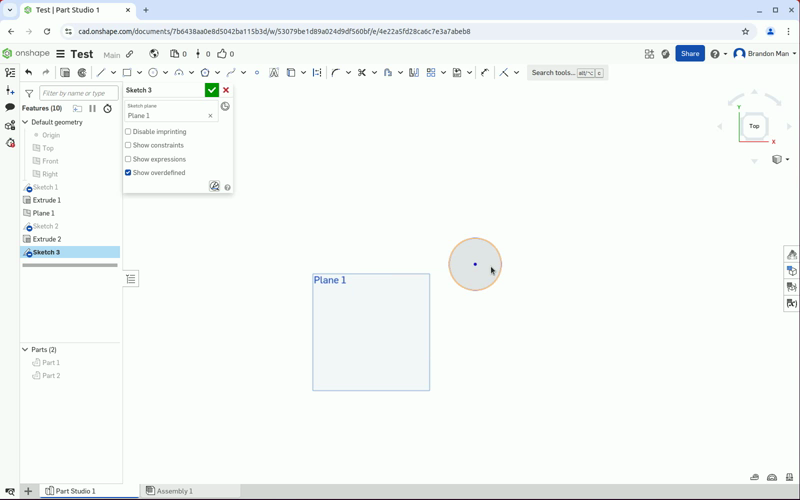
scroll(6)
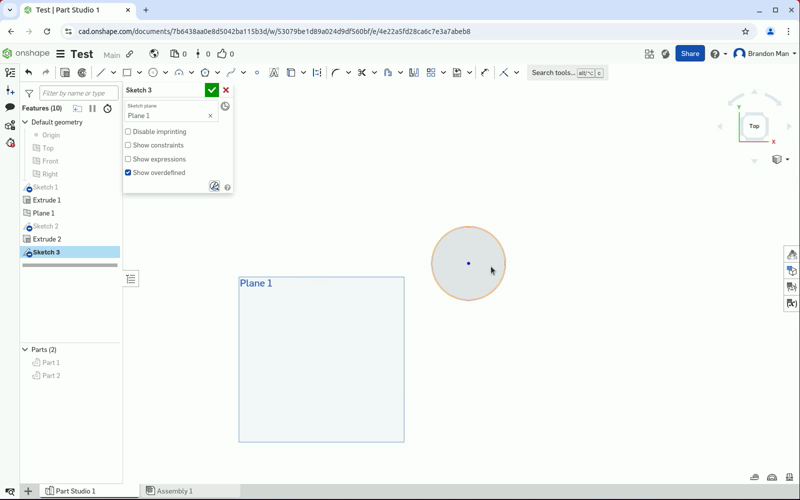
scroll(6)
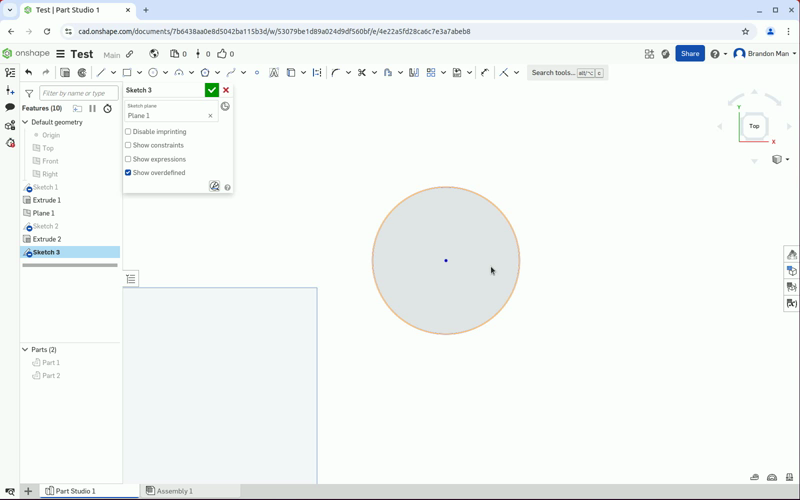
click(491, 266)
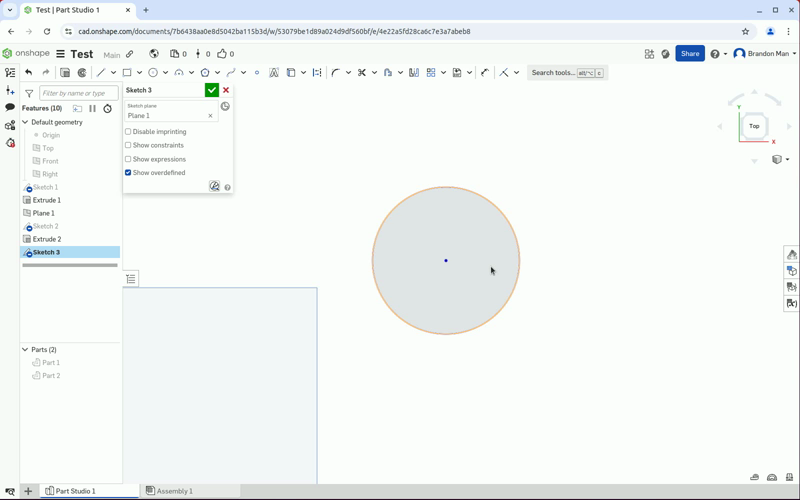
scroll(-6)
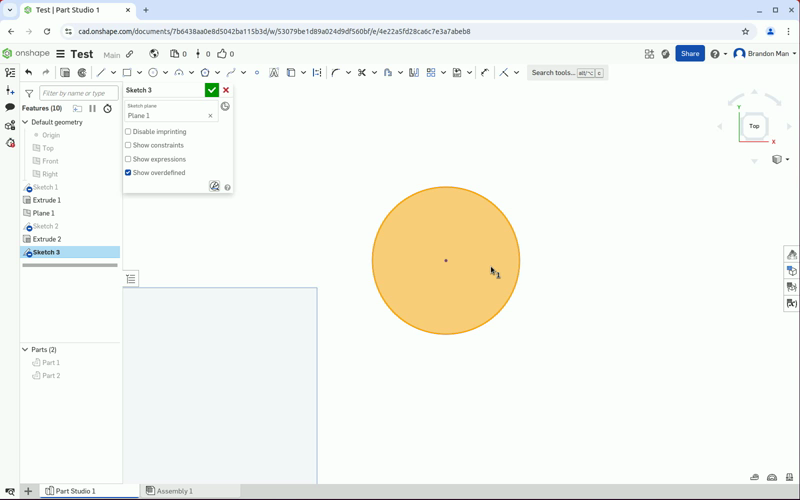
scroll(-6)
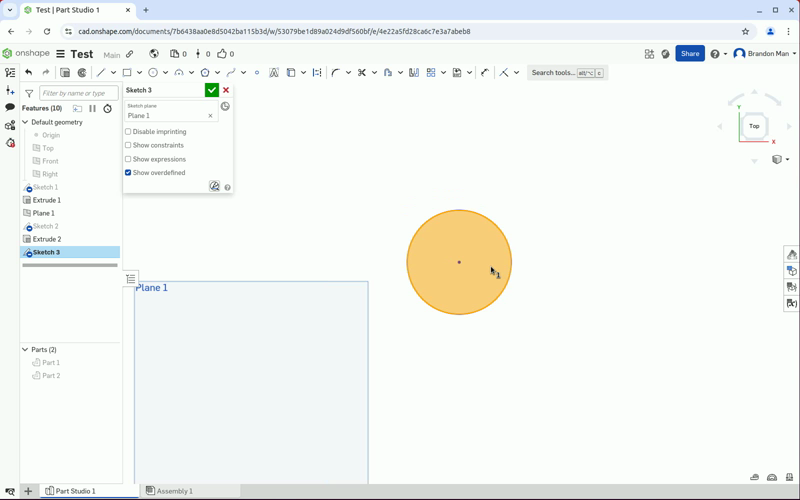
scroll(-6)
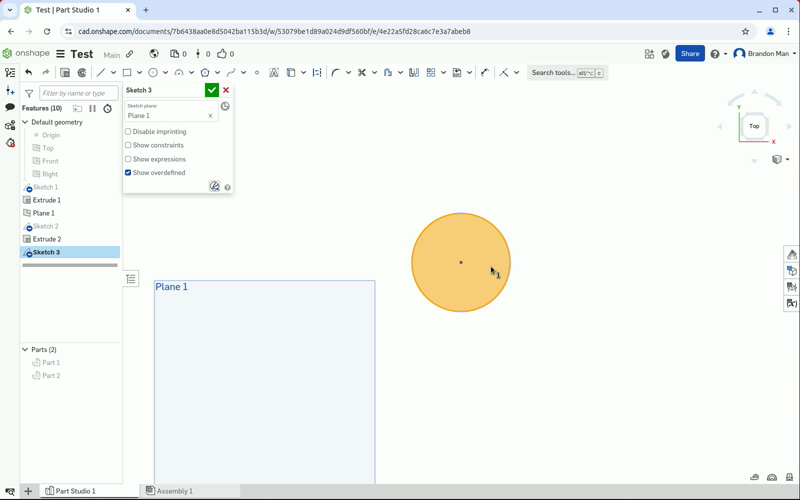
scroll(-6)
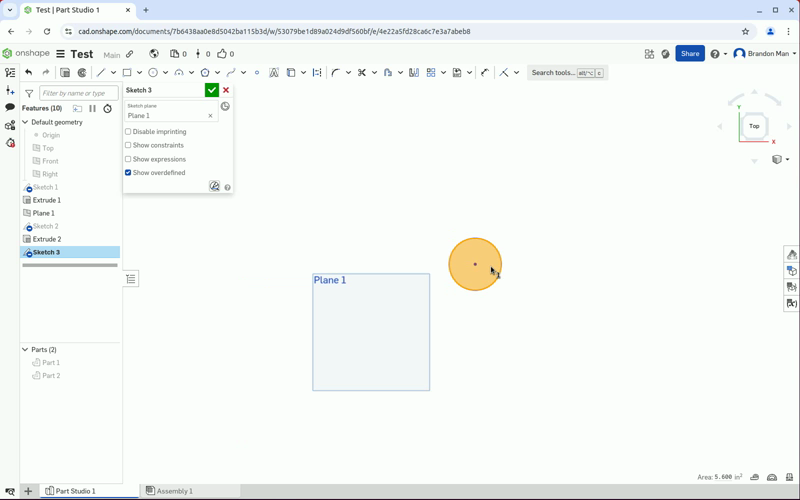
scroll(-6)
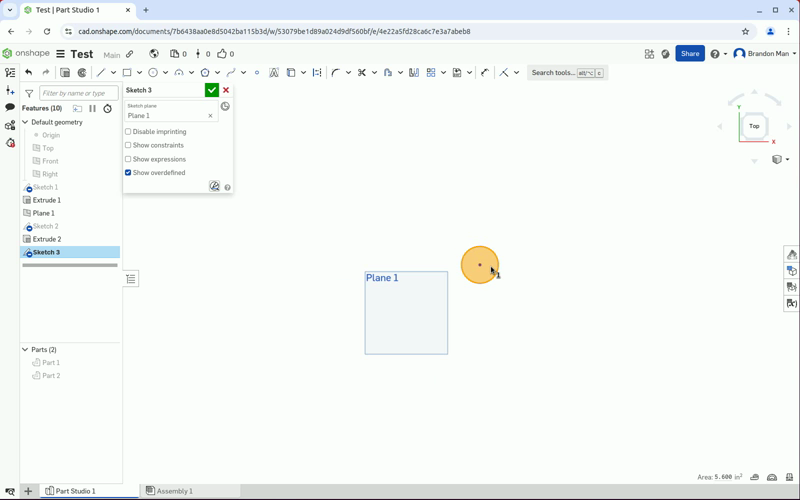
scroll(-6)
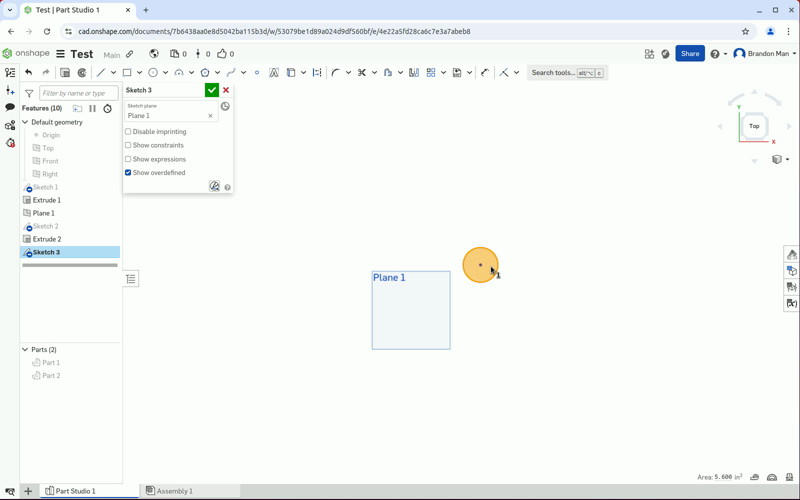
scroll(-6)
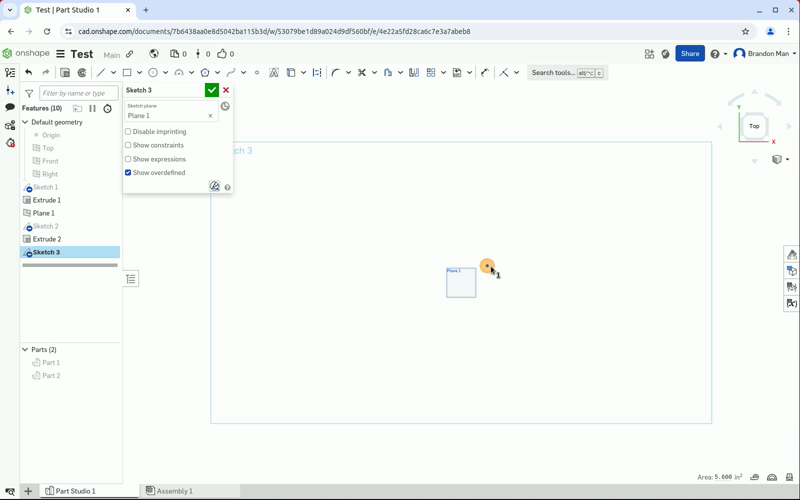
mouse_move(73, 352)
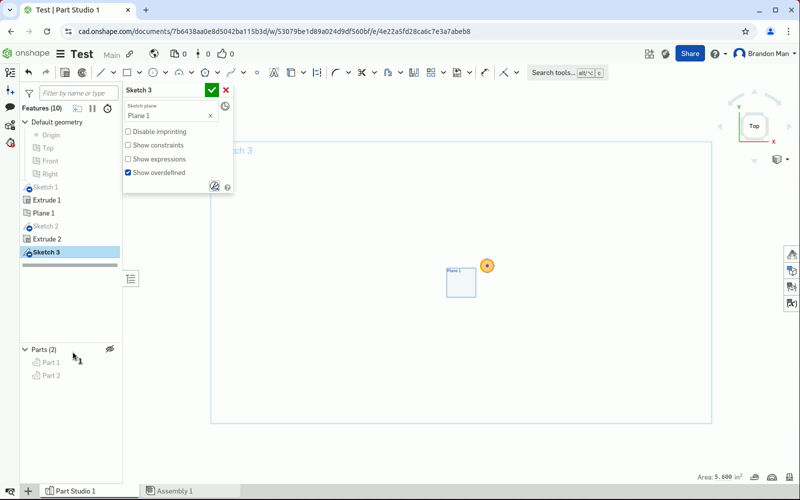
key(shift+y)
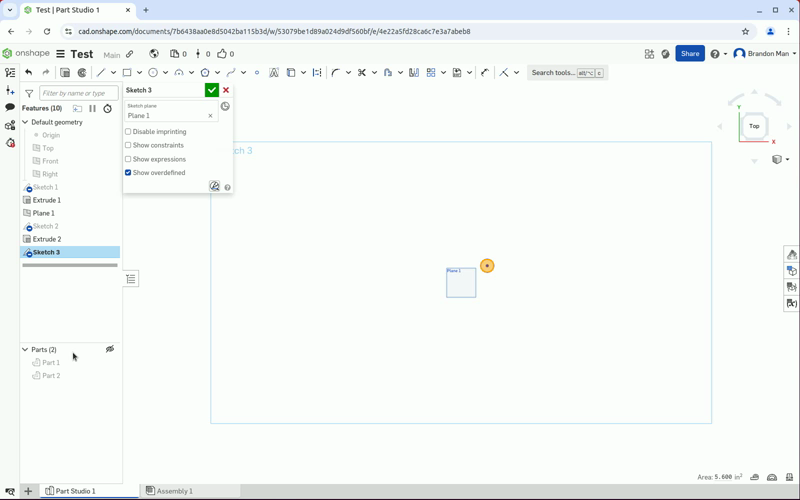
key(shift+e)
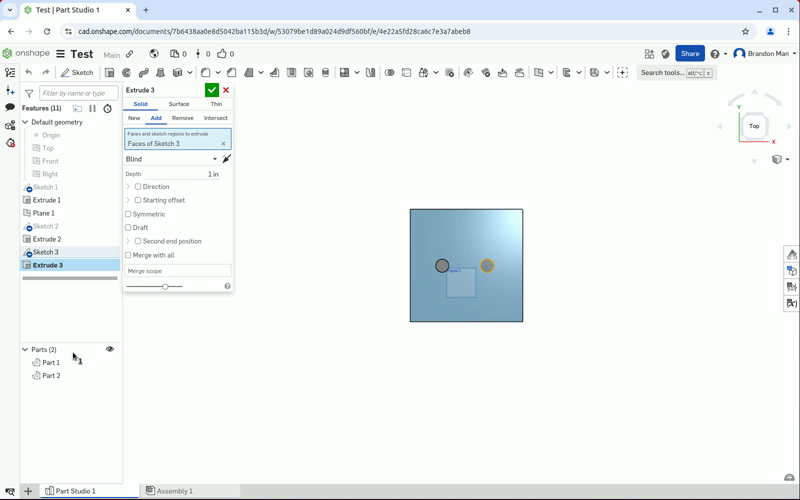
mouse_move(143, 106)
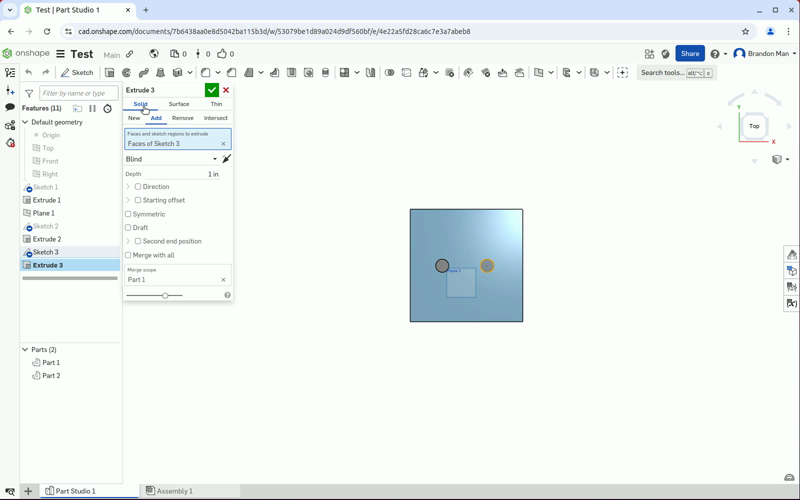
click(143, 106)
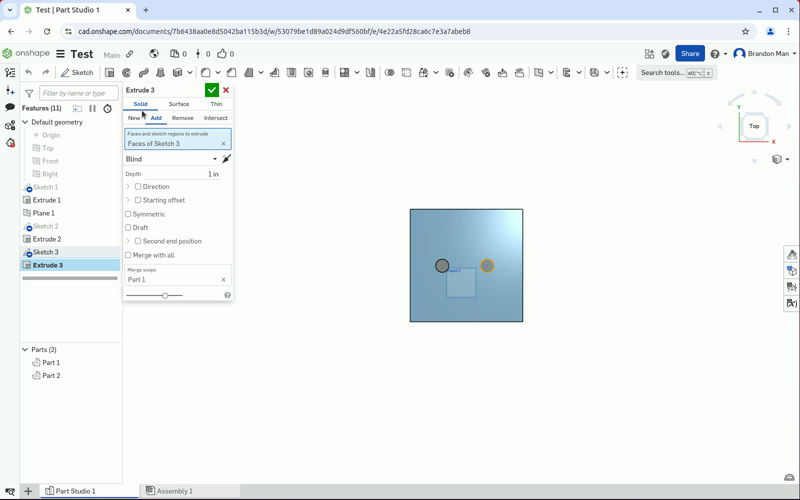
mouse_move(137, 120)
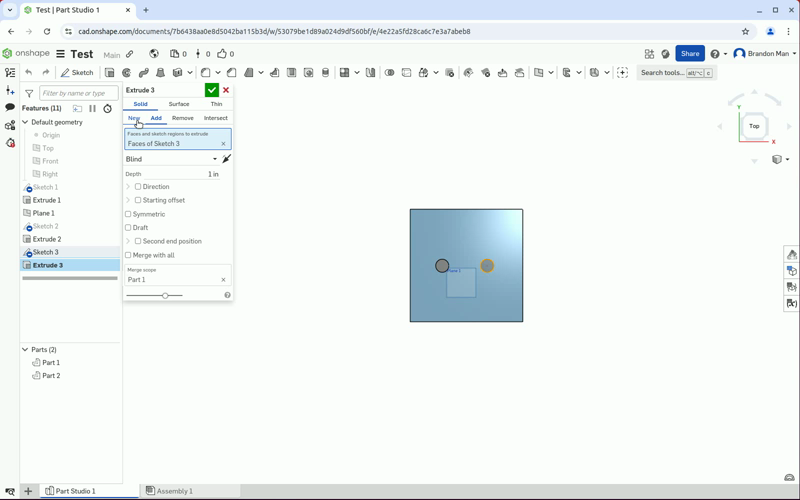
click(137, 120)
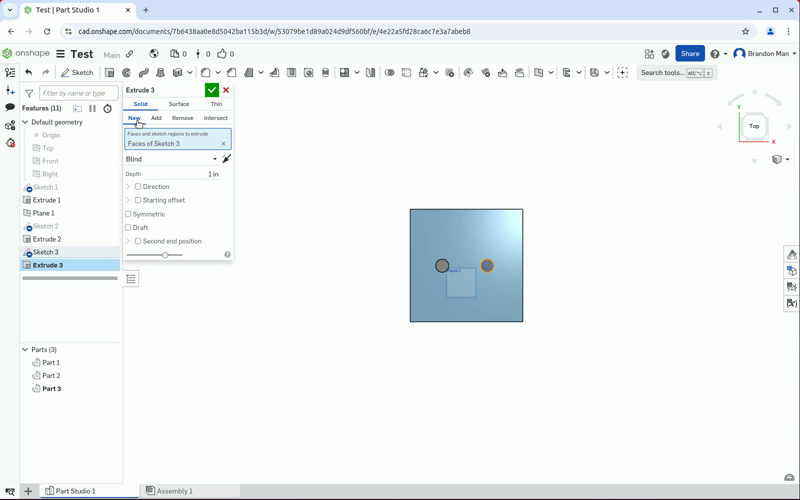
key(tab, 4)
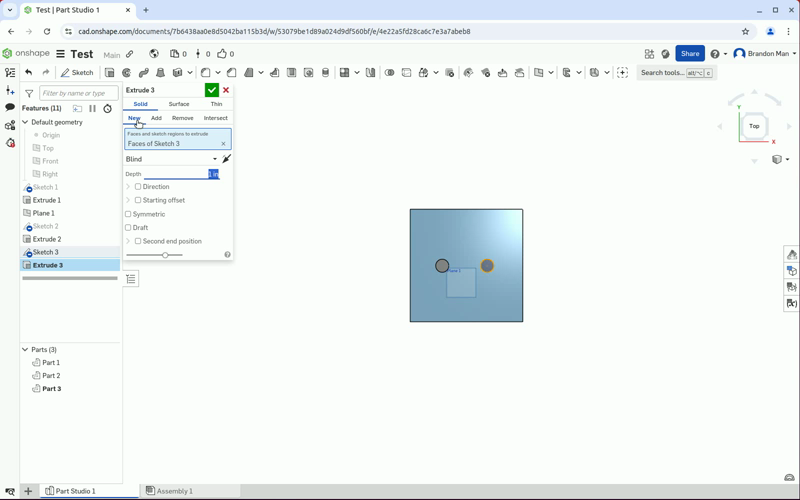
text(11.554)
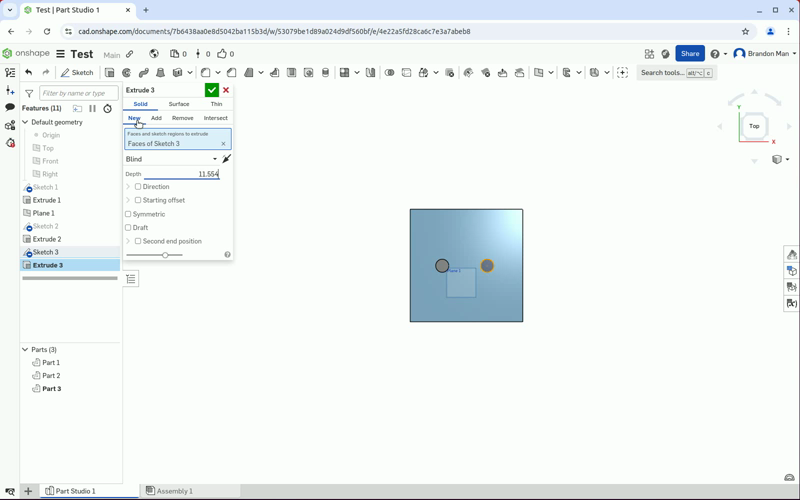
key(enter)
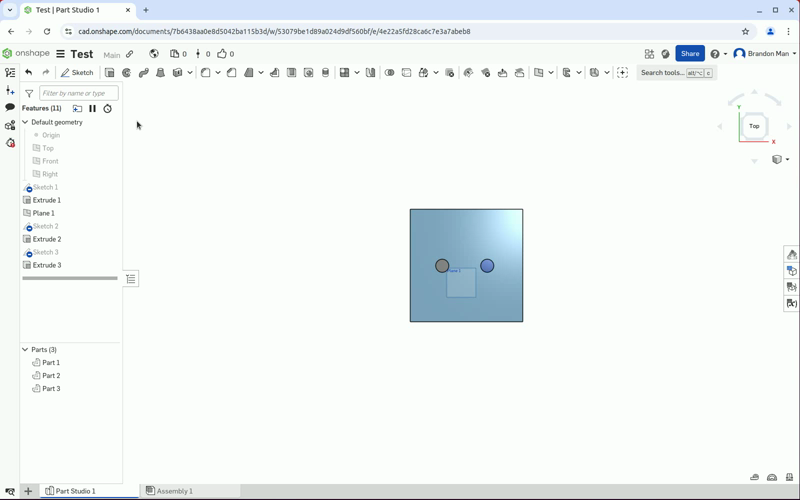
key(shift+h)
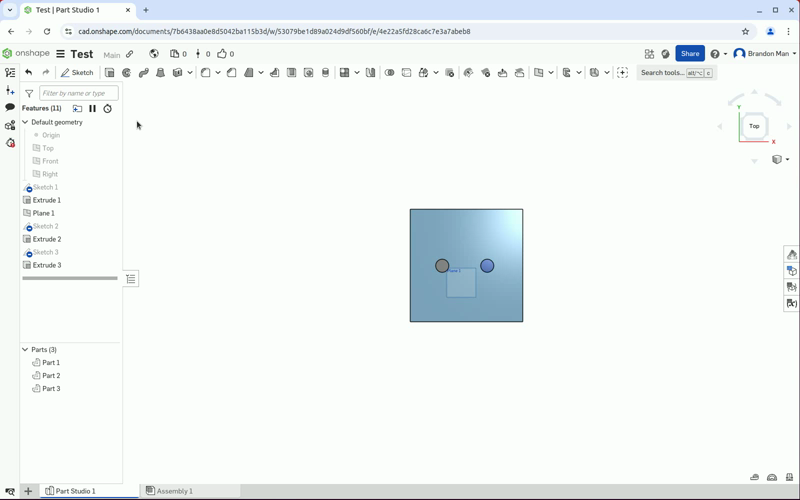
key(shift+h)
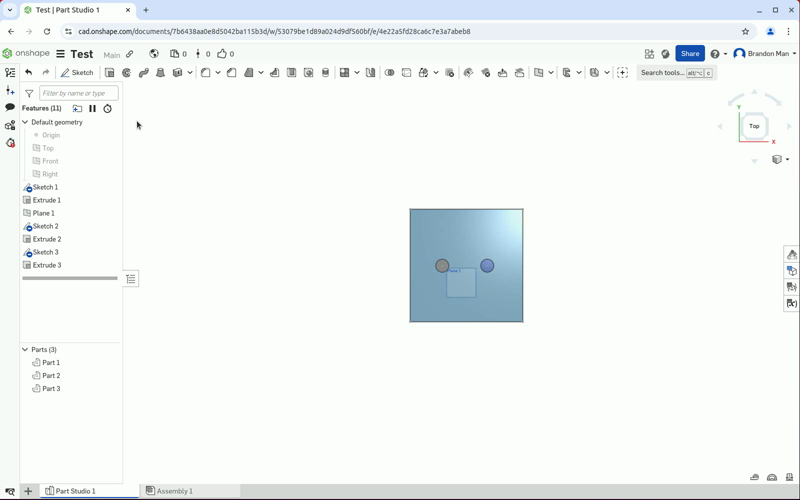
key(shift+7)
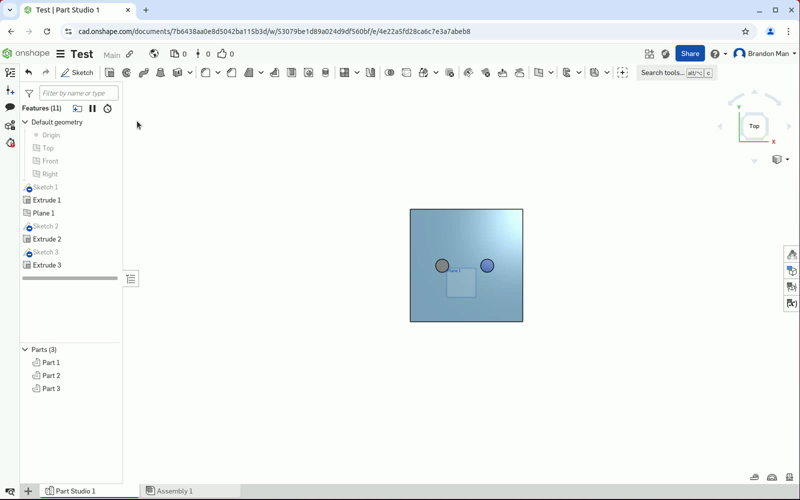
key(up, 3)
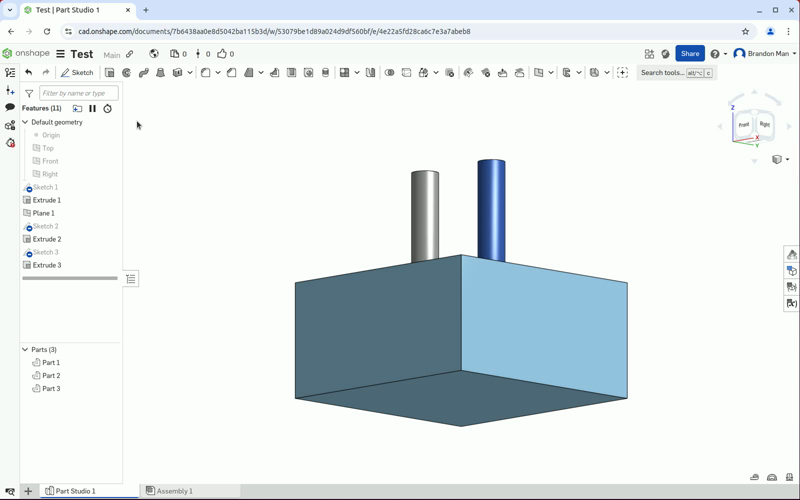
key(left, 3)
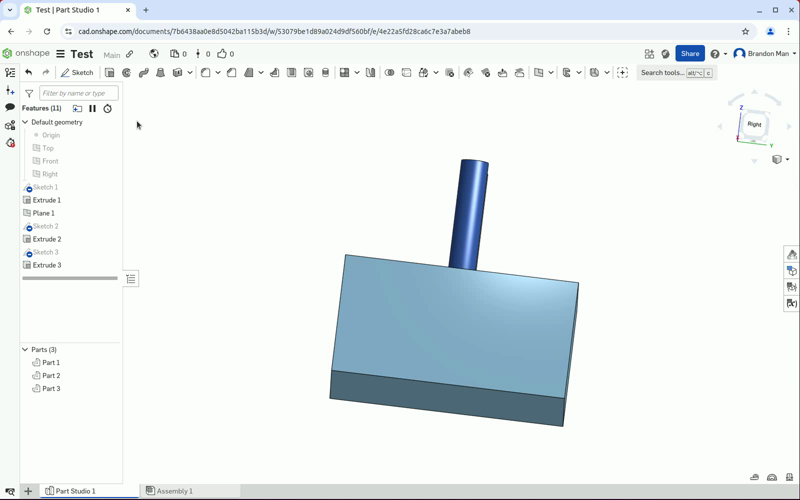
key(right, 3)
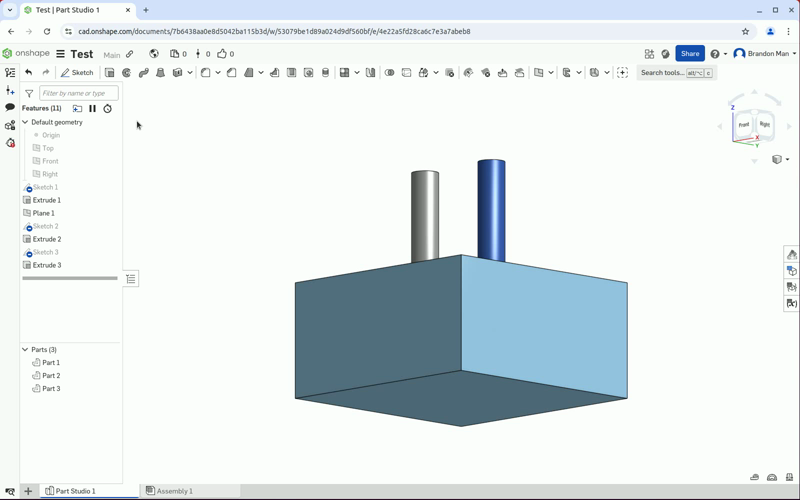
key(down, 3)
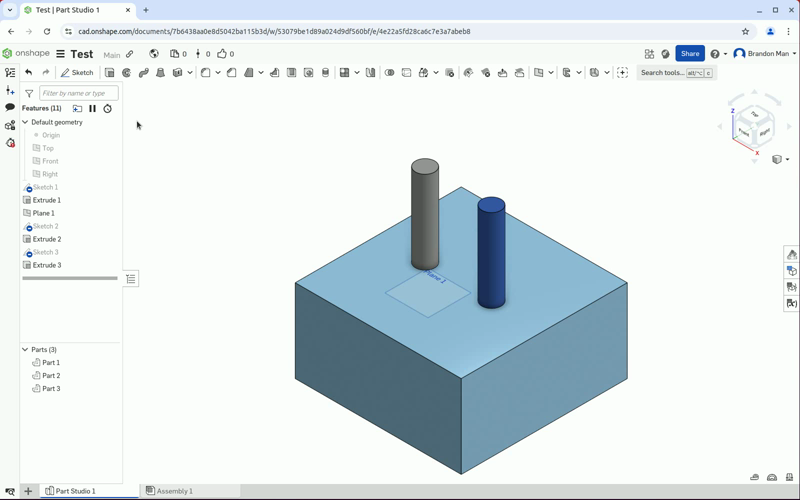
mouse_move(73, 189)
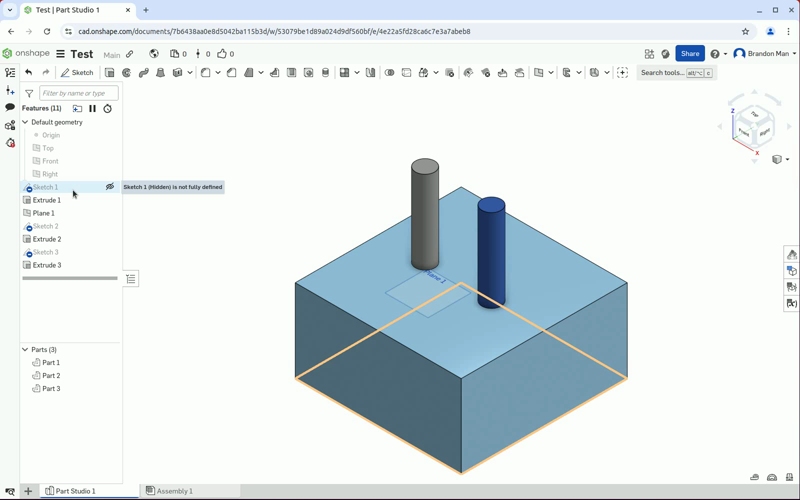
click(73, 189)